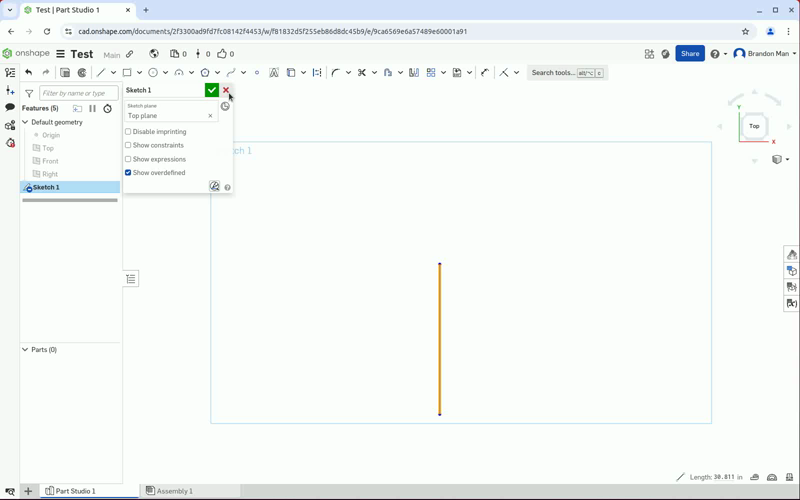
key(shift+h)
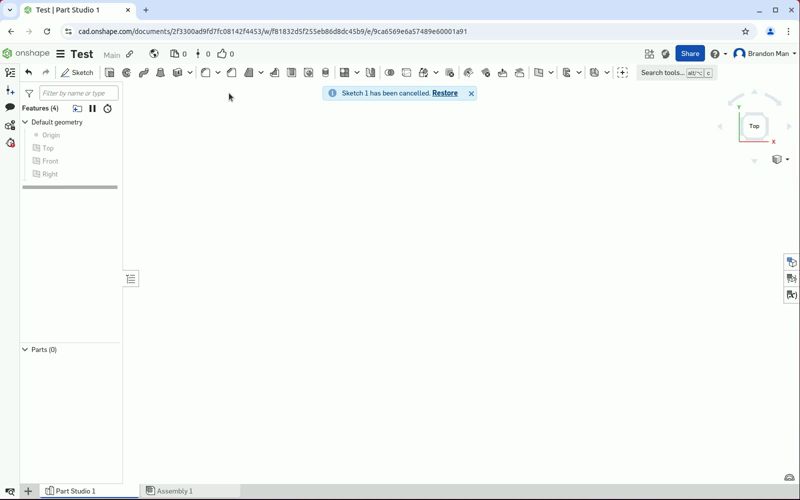
mouse_move(73, 352)
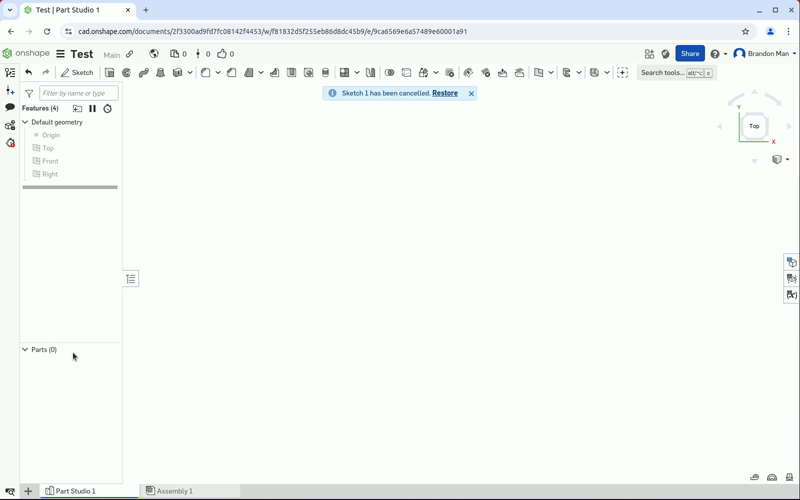
key(y)
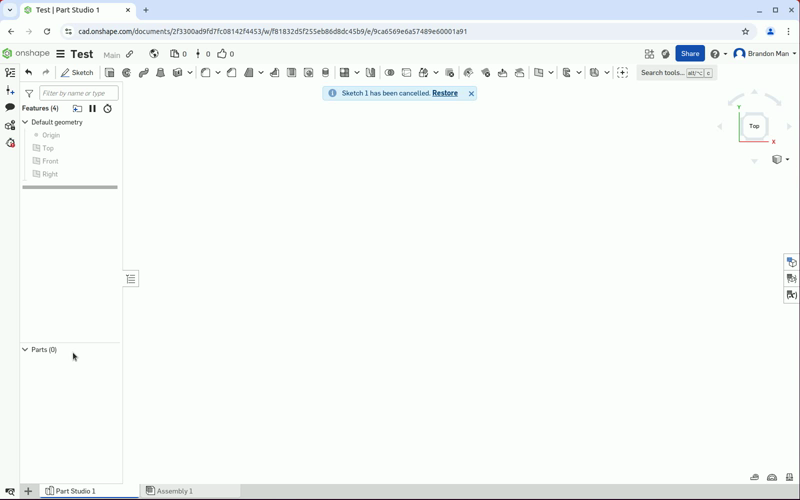
key(shift+p)
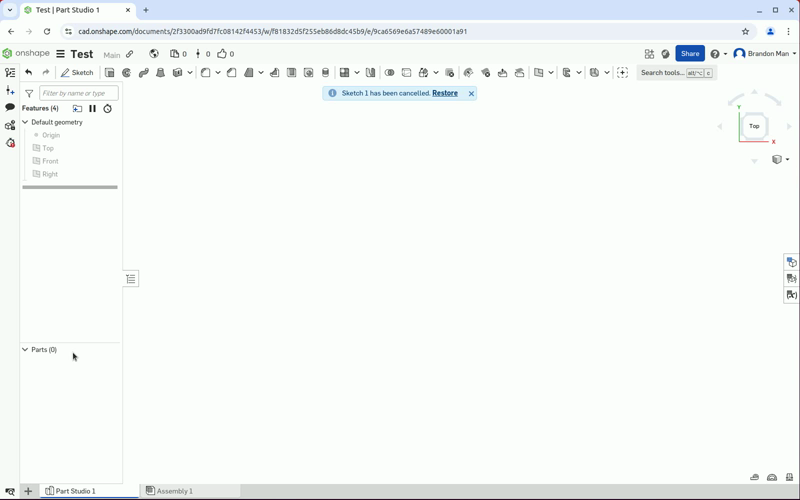
key(space)
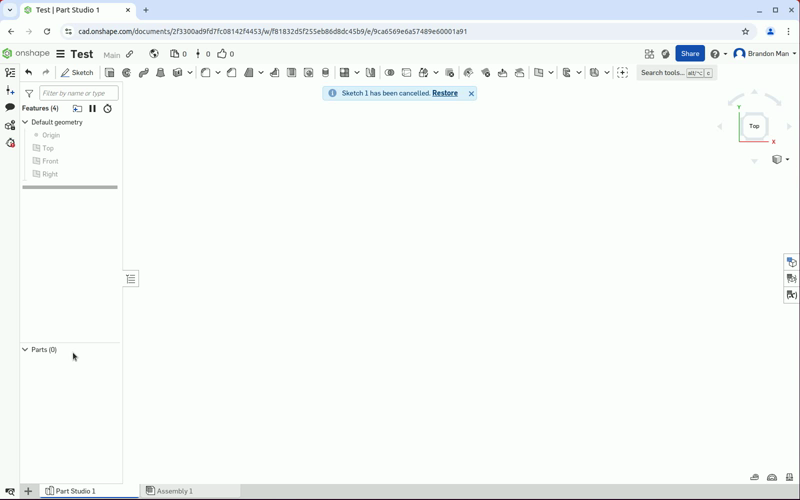
key_down(shift)
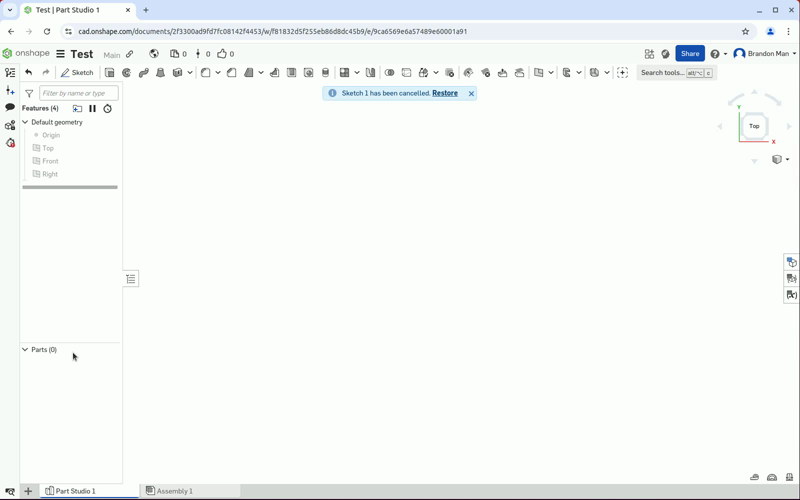
key(up)
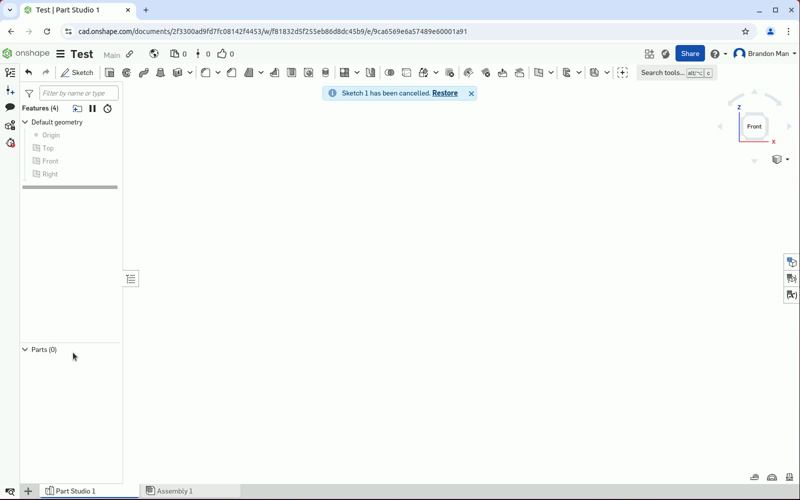
key_up(shift)
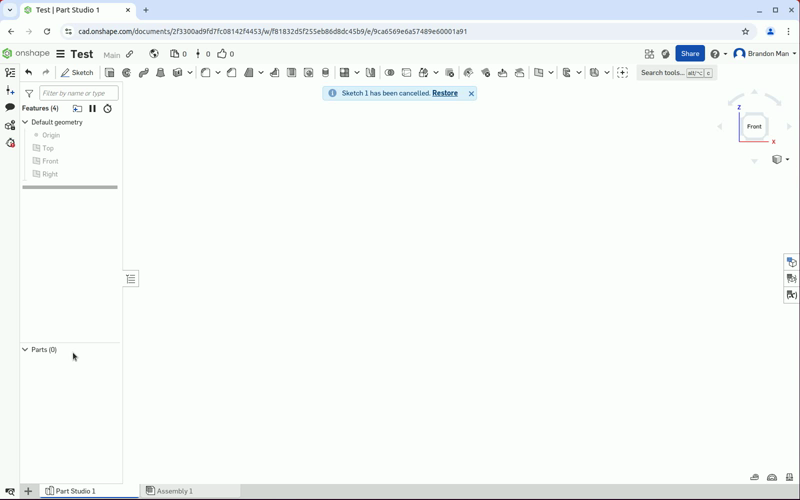
mouse_move(73, 352)
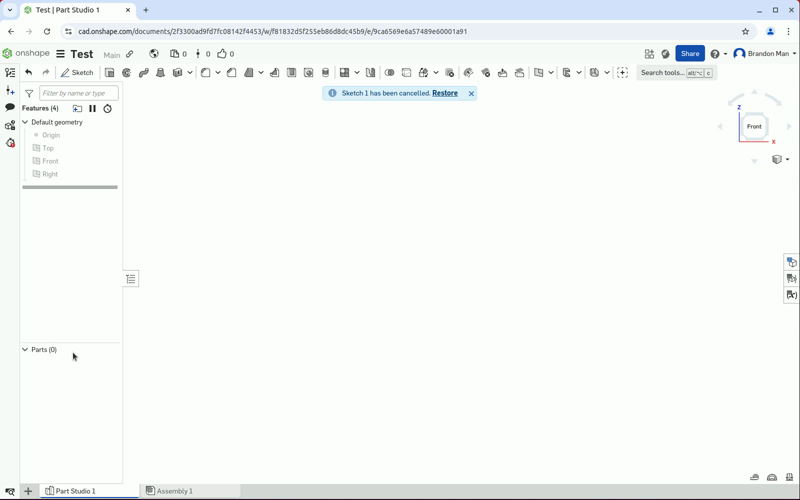
key(shift+y)
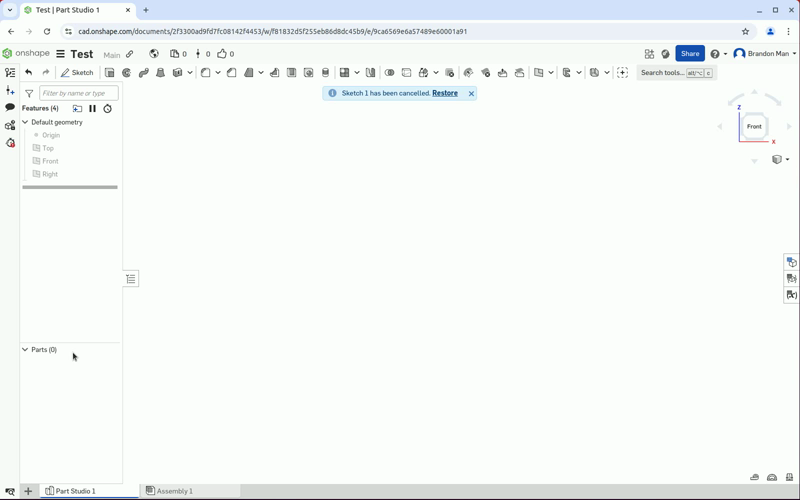
key(shift+s)
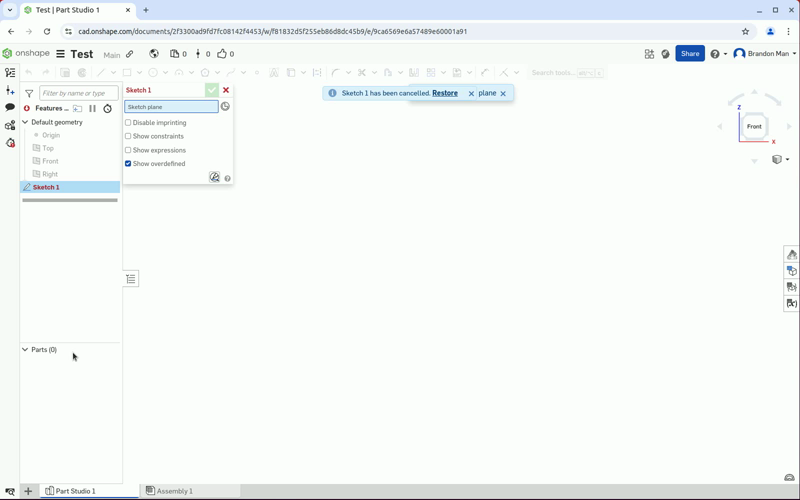
mouse_move(73, 163)
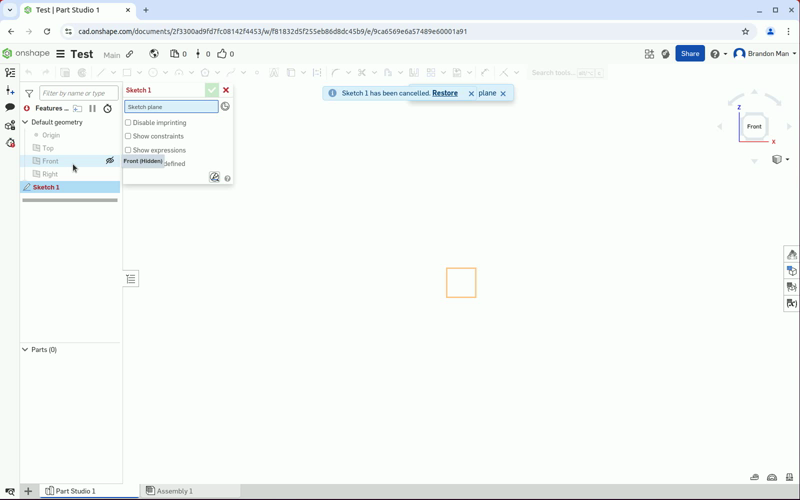
click(73, 163)
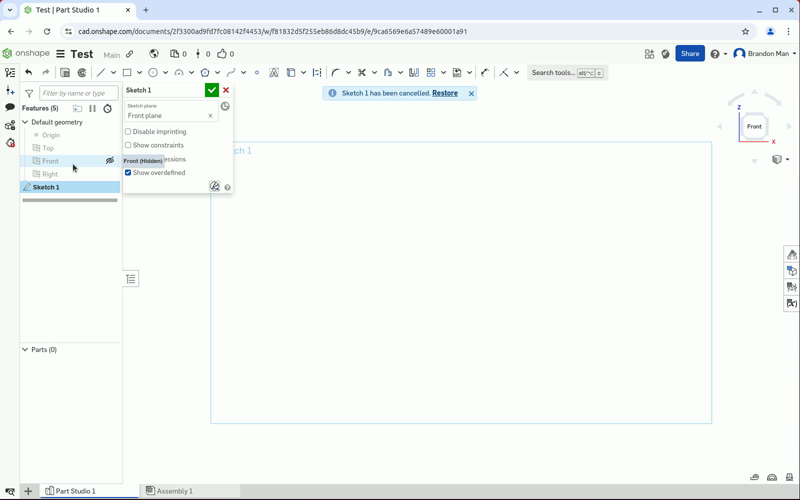
mouse_move(73, 352)
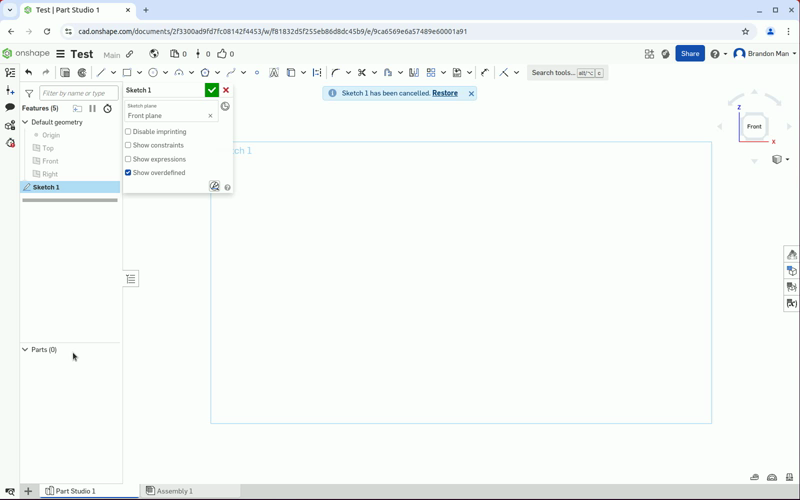
key(y)
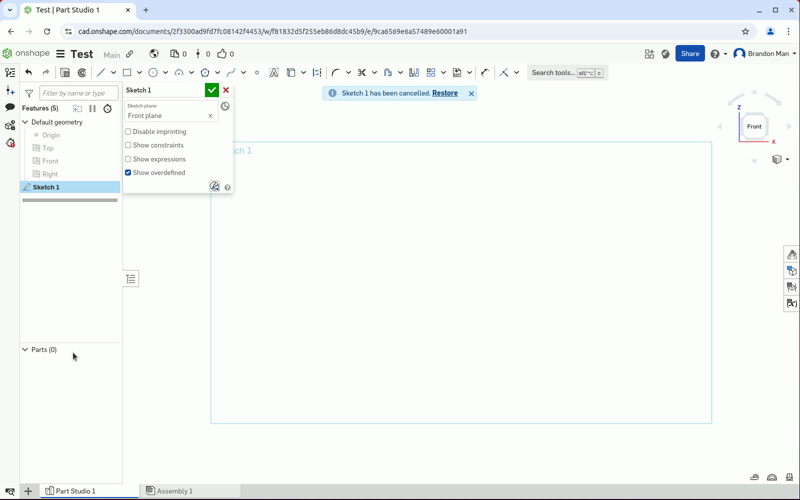
key(l)
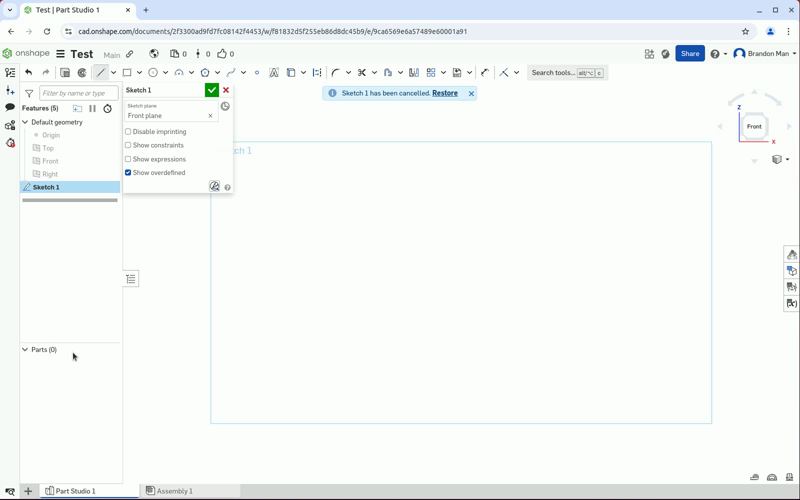
key_down(shift)
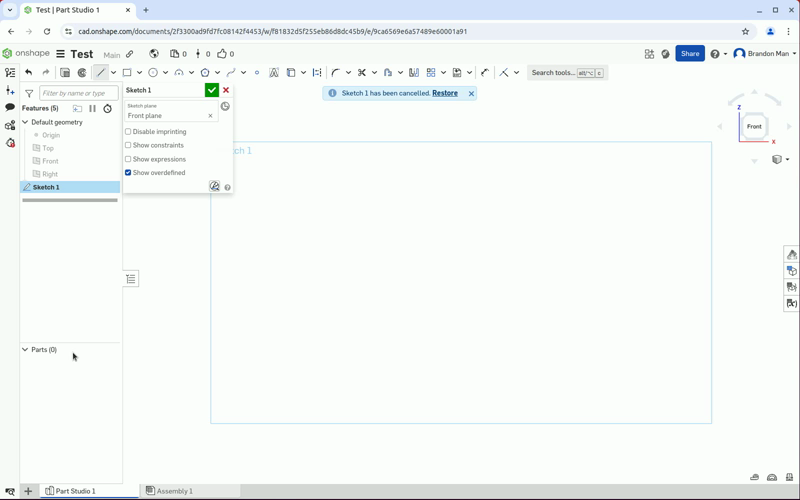
mouse_move(460, 282)
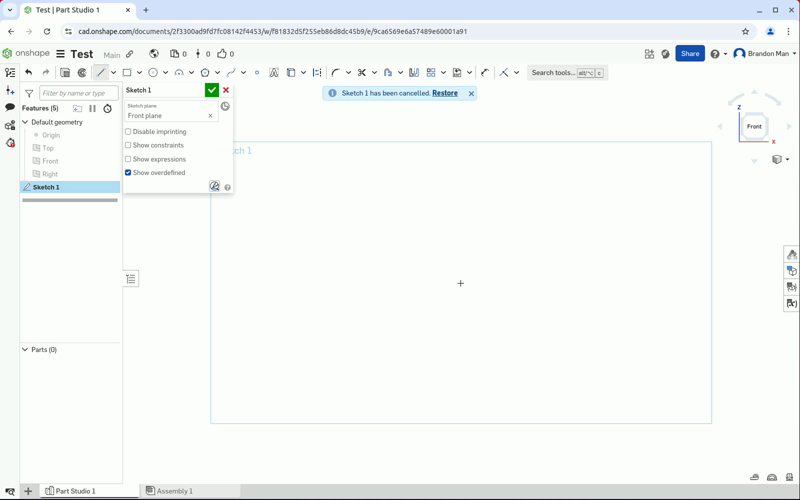
click(460, 282)
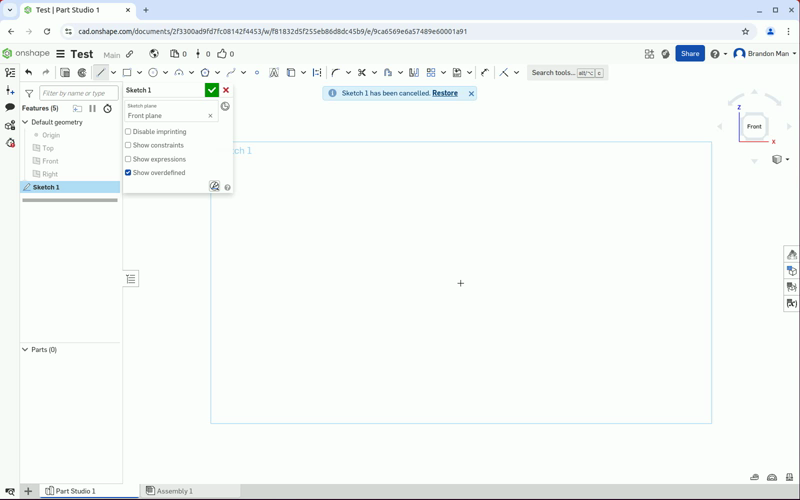
key_up(shift)
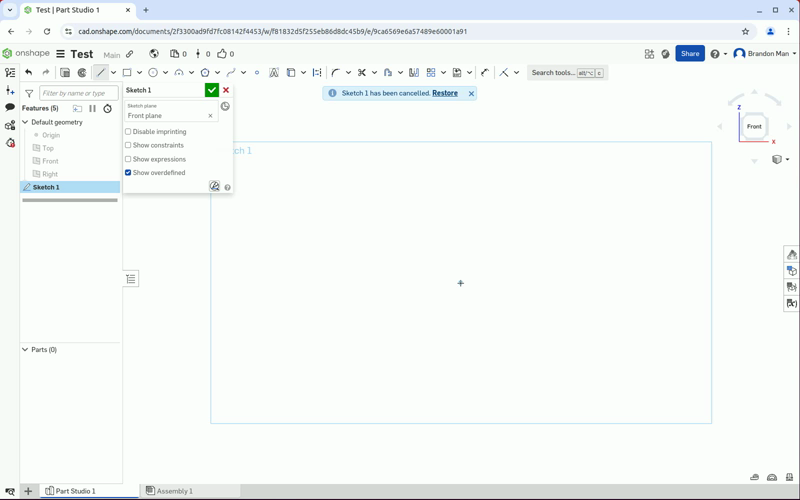
key_down(shift)
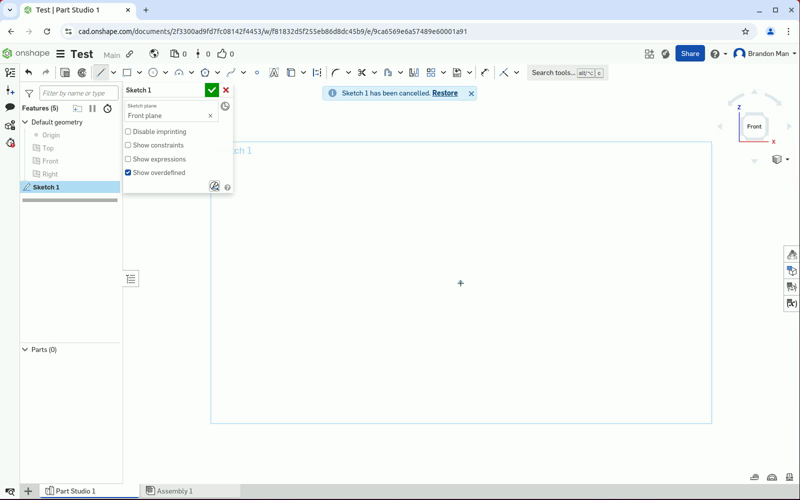
mouse_move(490, 282)
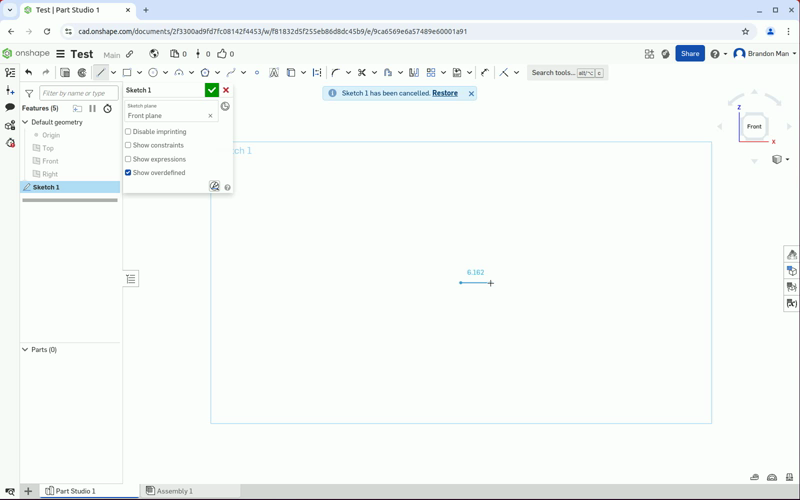
mouse_move(481, 282)
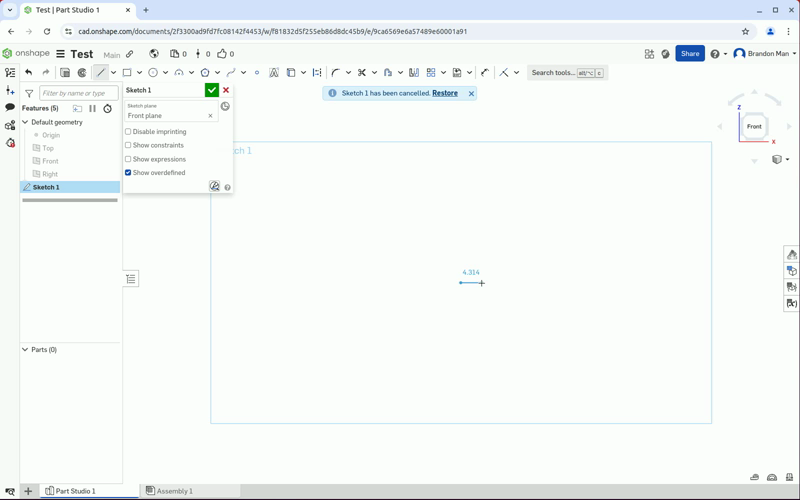
click(481, 282)
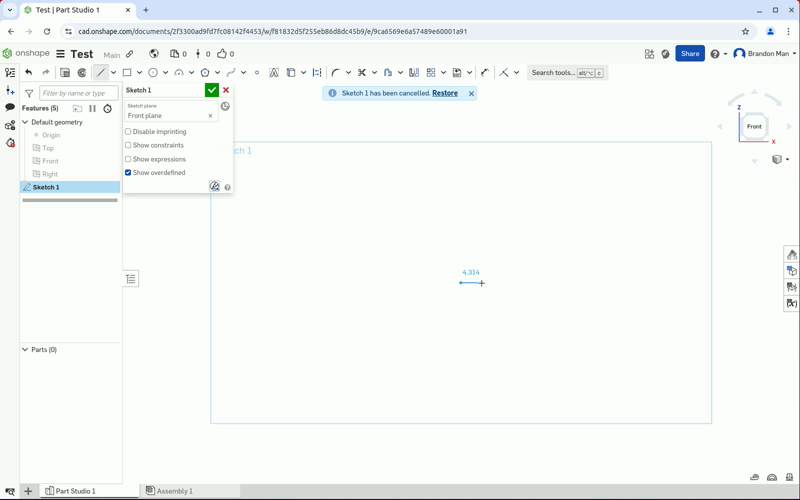
key_up(shift)
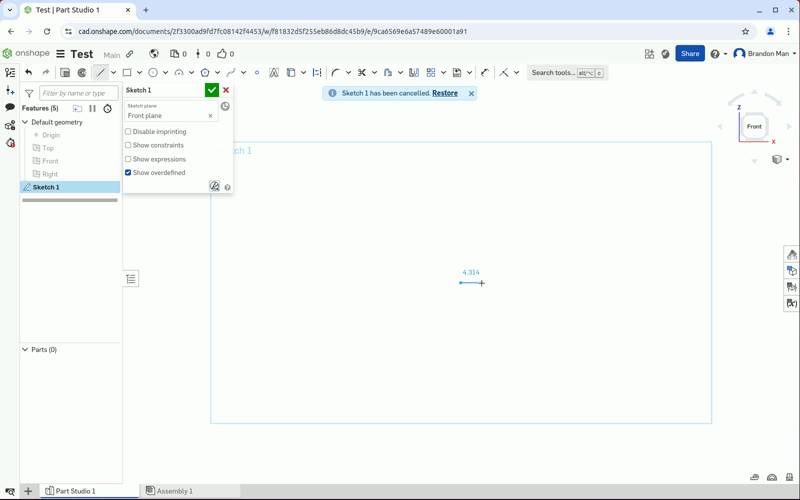
key_down(shift)
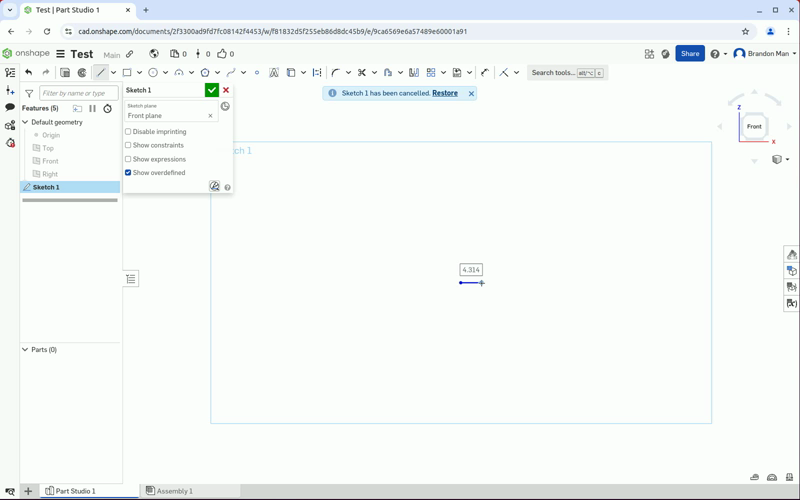
mouse_move(511, 282)
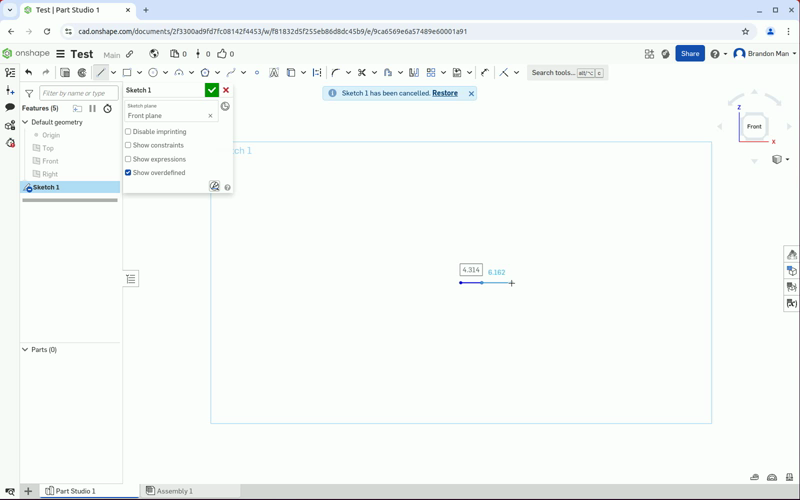
mouse_move(481, 261)
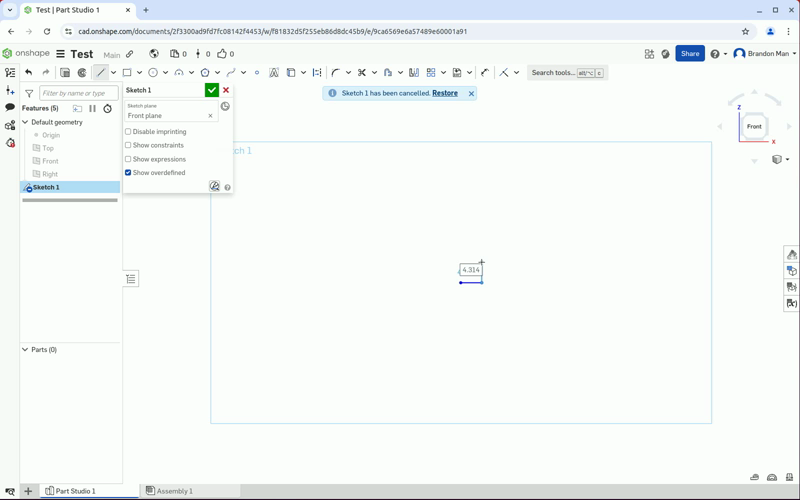
click(481, 261)
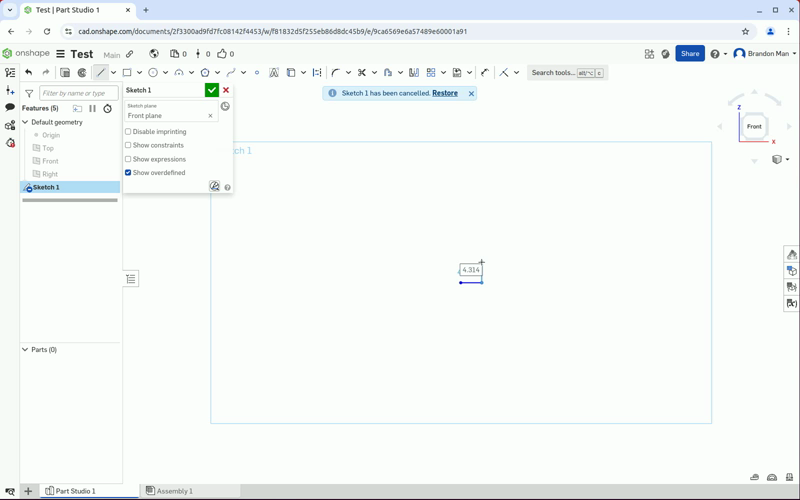
key_up(shift)
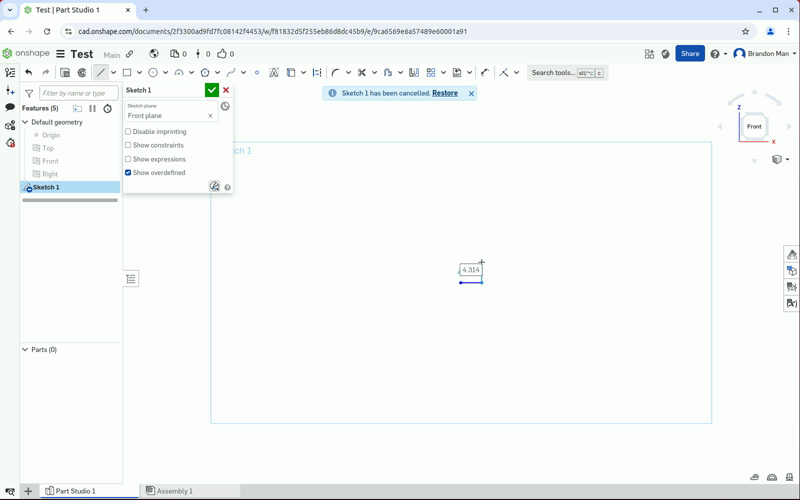
key_down(shift)
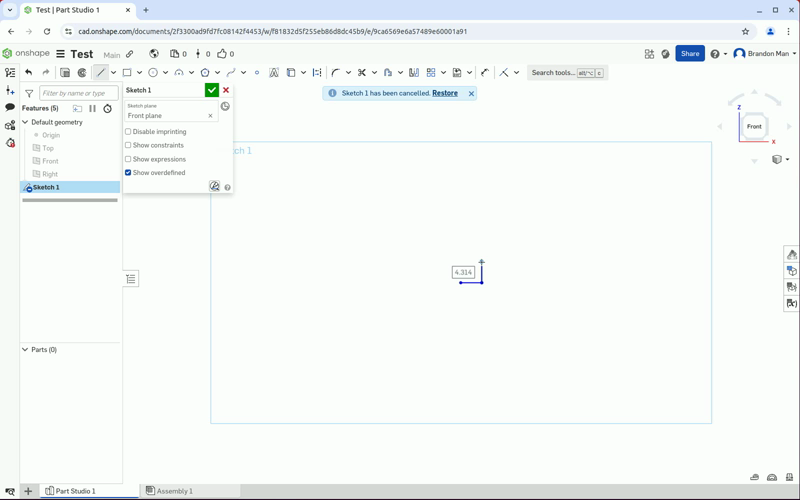
mouse_move(511, 261)
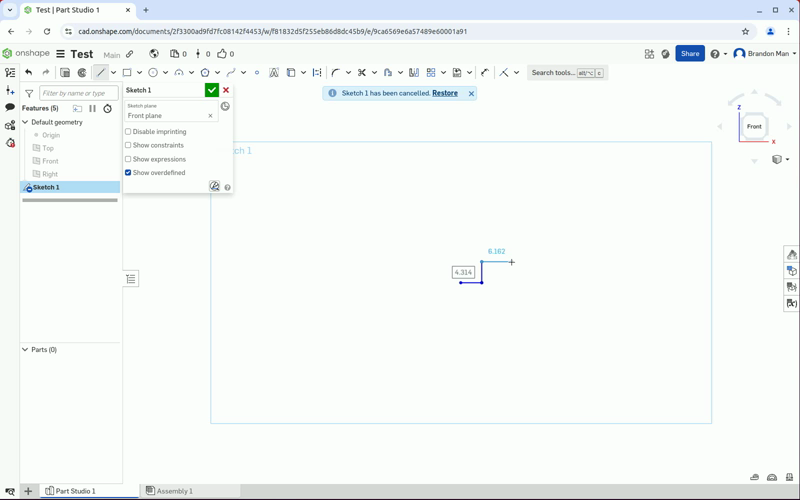
mouse_move(460, 261)
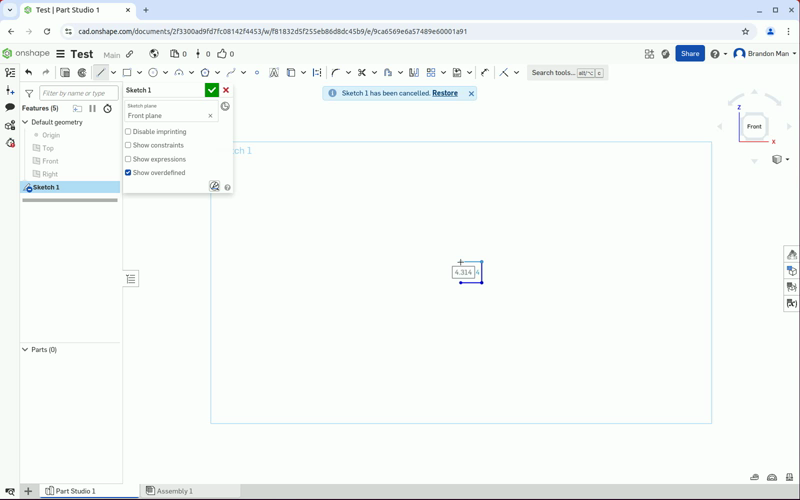
click(460, 261)
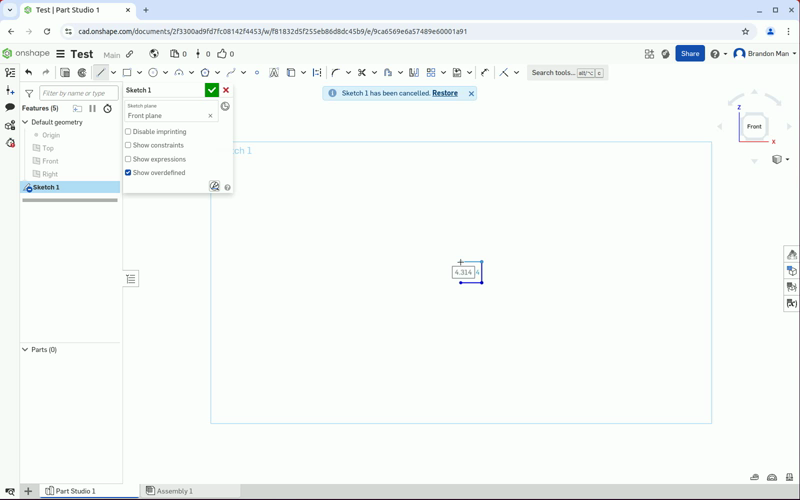
key_up(shift)
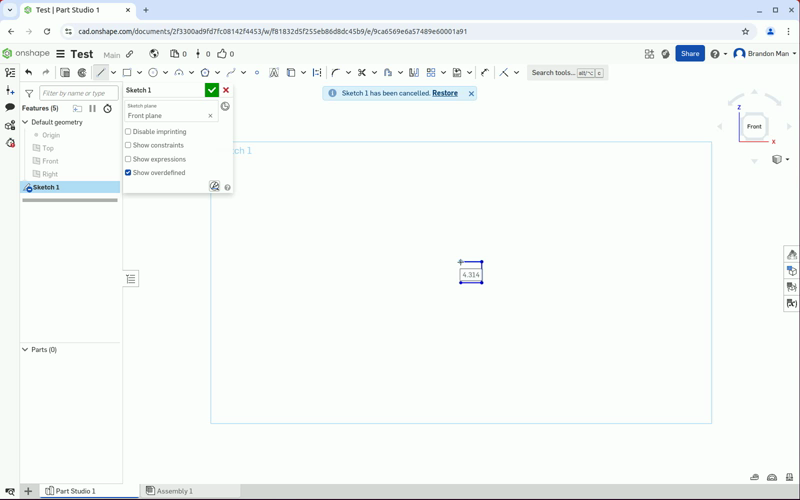
mouse_move(490, 261)
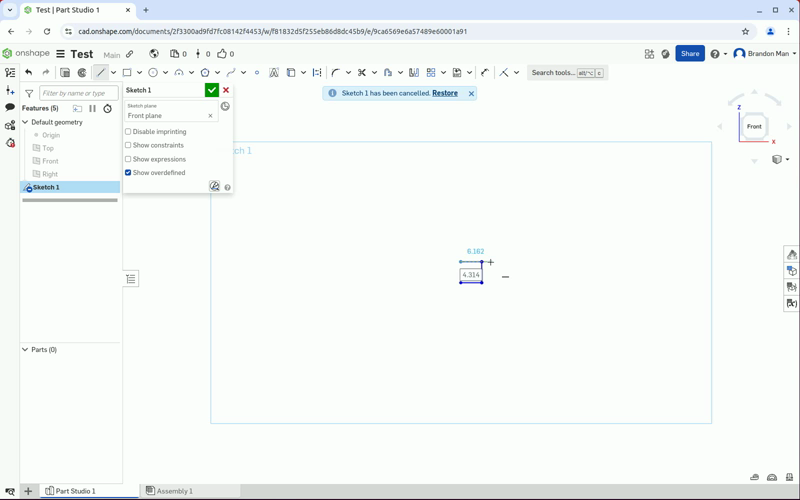
key_down(shift)
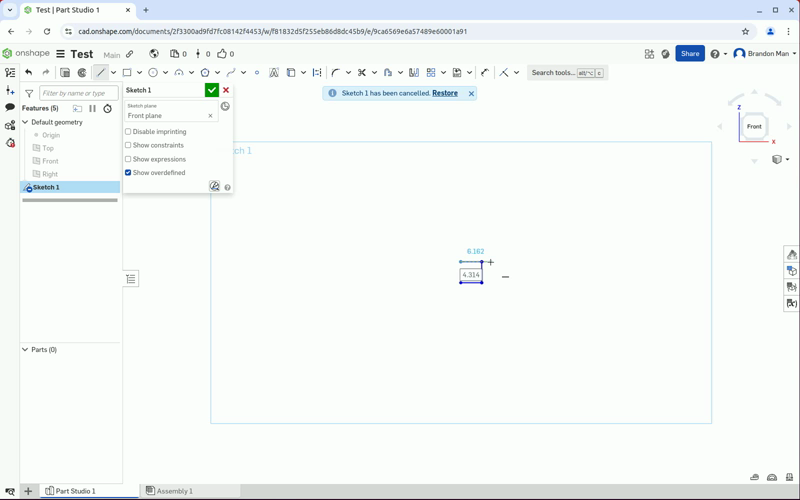
mouse_move(460, 282)
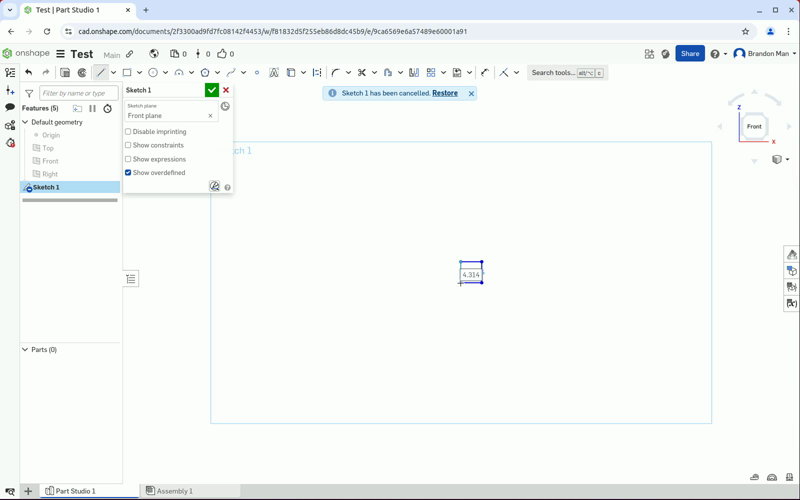
key_up(shift)
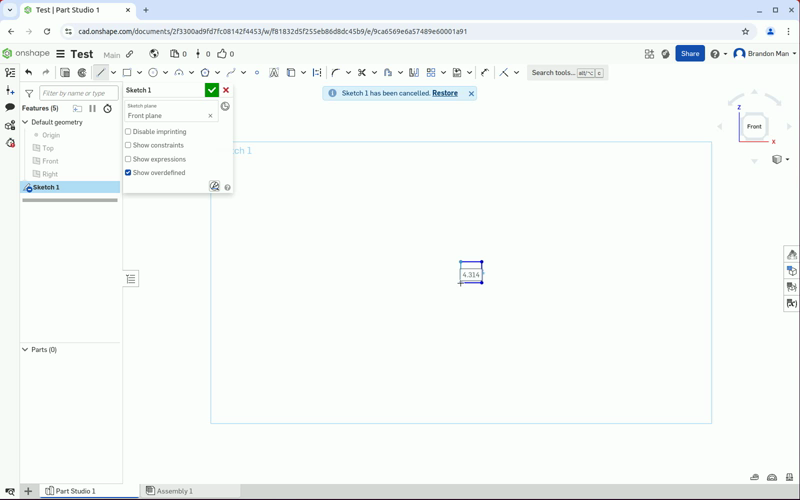
click(460, 282)
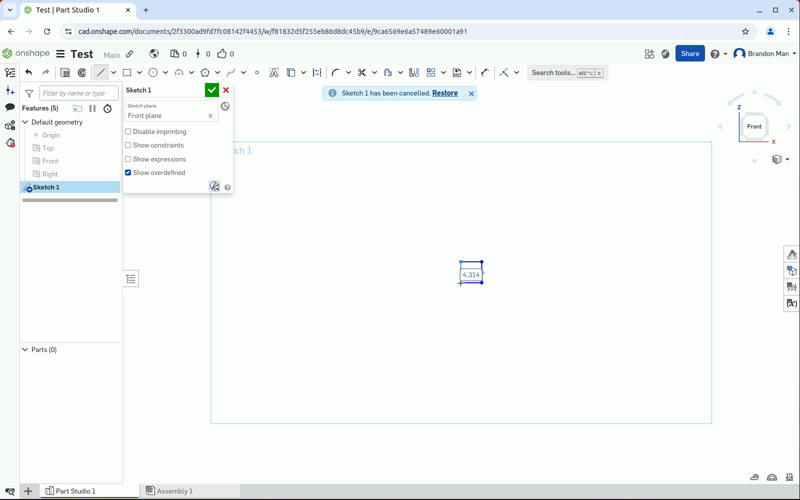
key(esc)
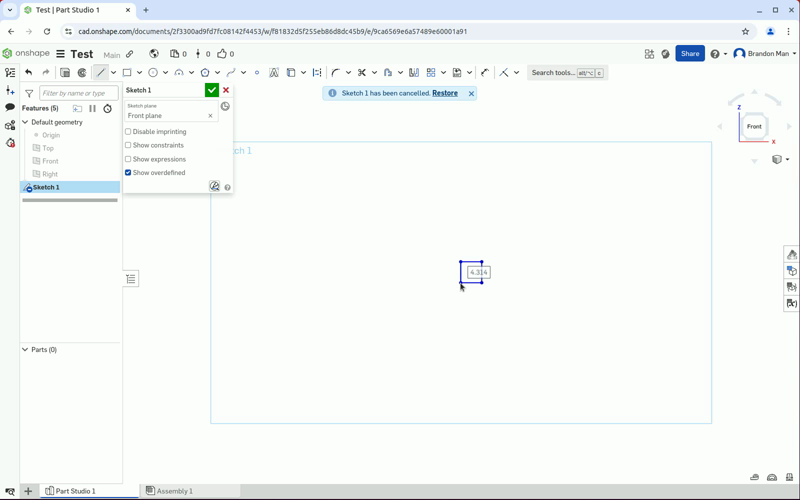
mouse_move(465, 270)
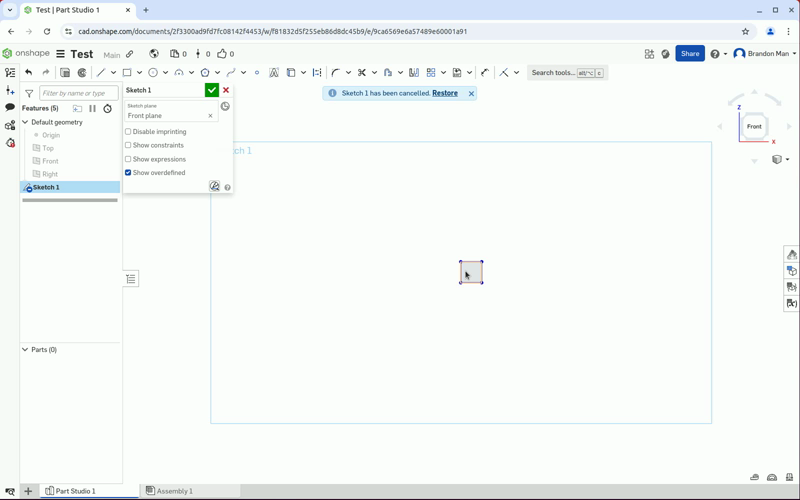
scroll(6)
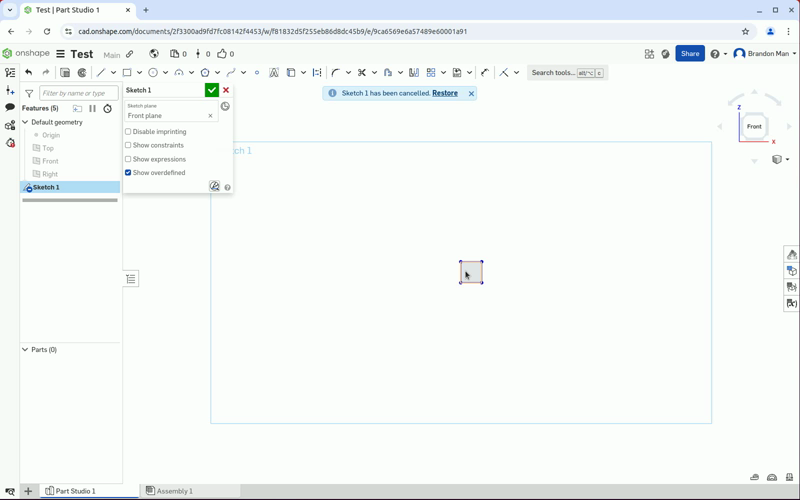
scroll(6)
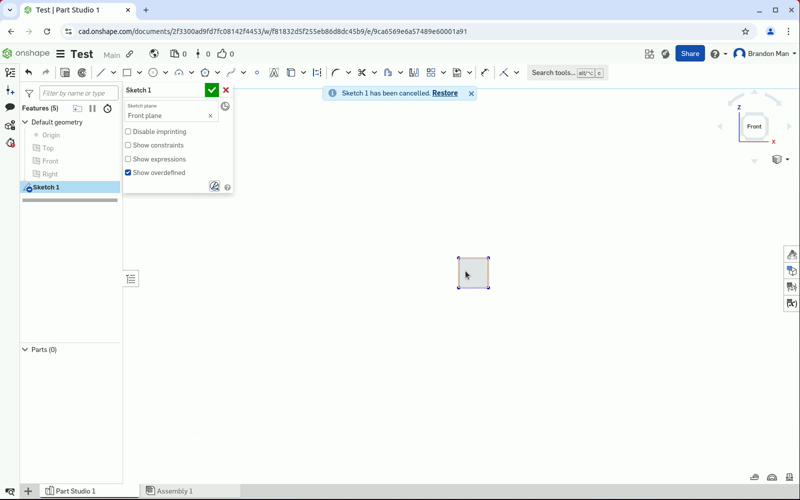
scroll(6)
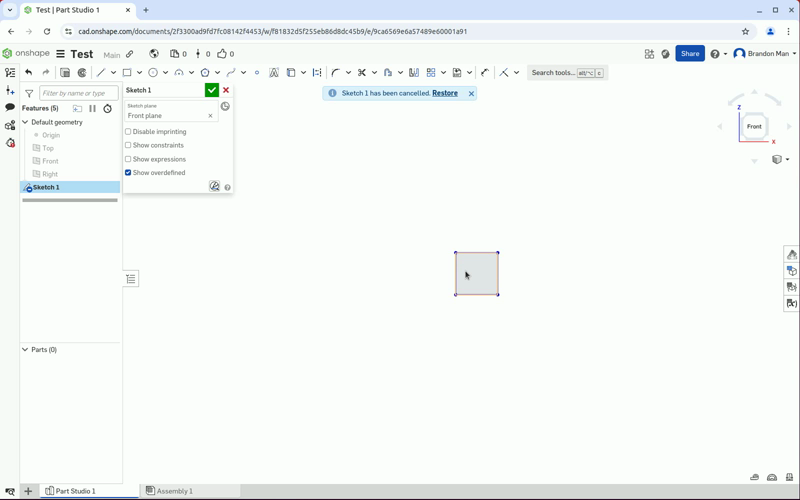
scroll(6)
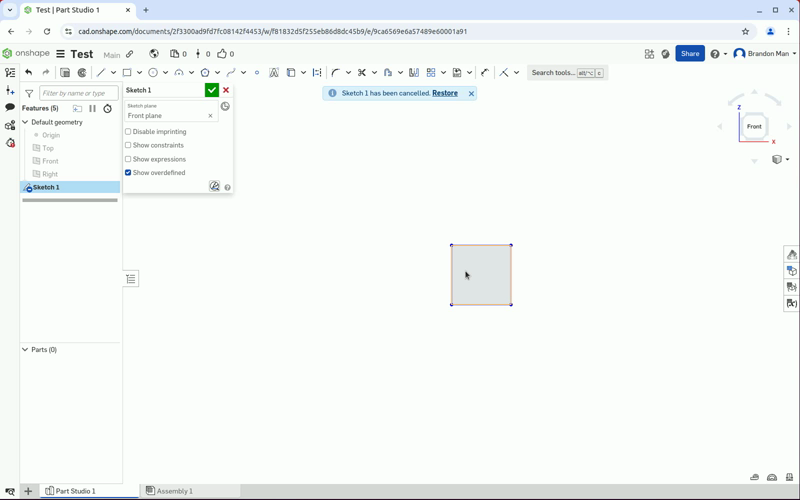
scroll(6)
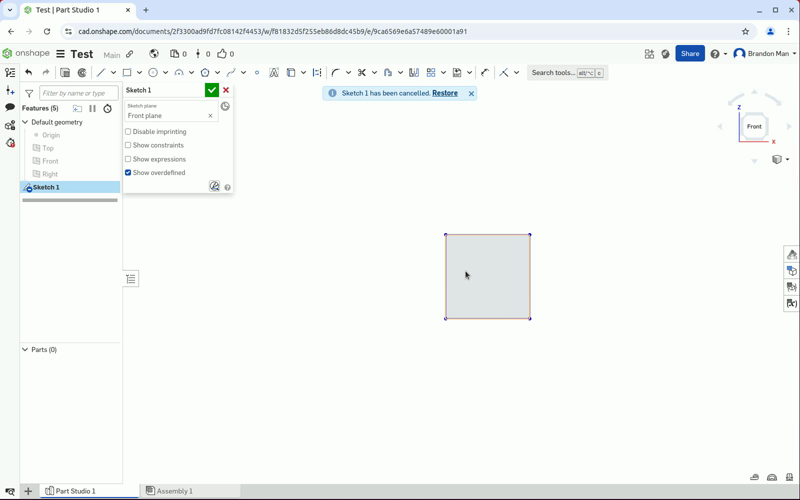
scroll(6)
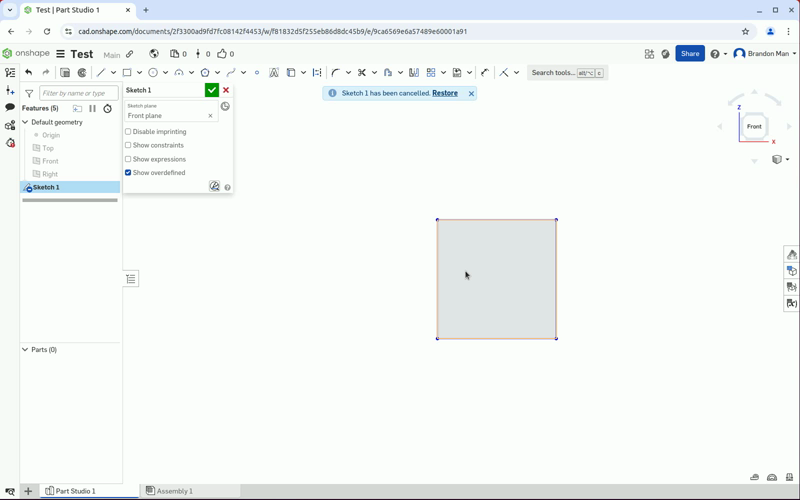
scroll(6)
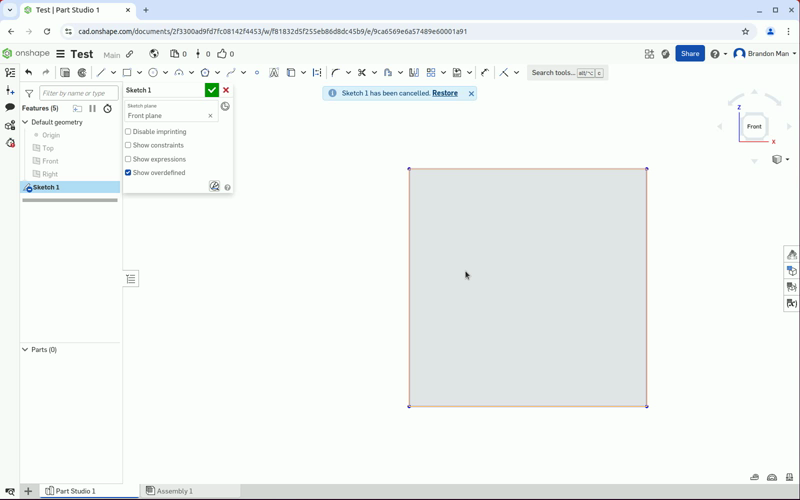
click(465, 270)
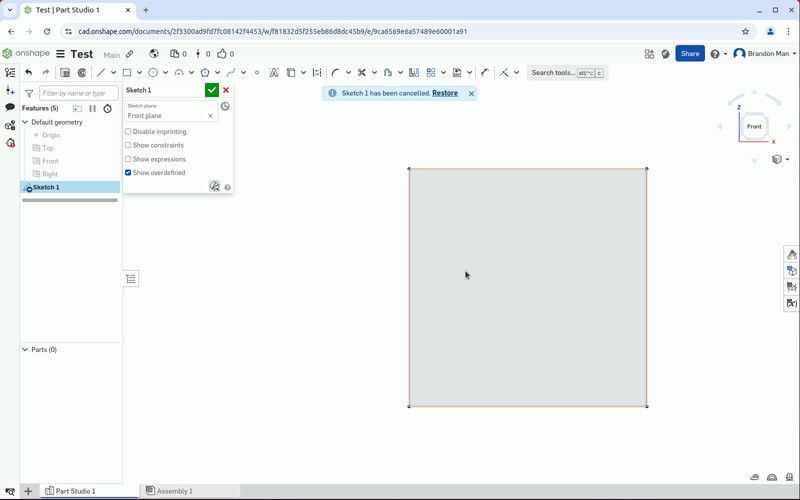
scroll(-6)
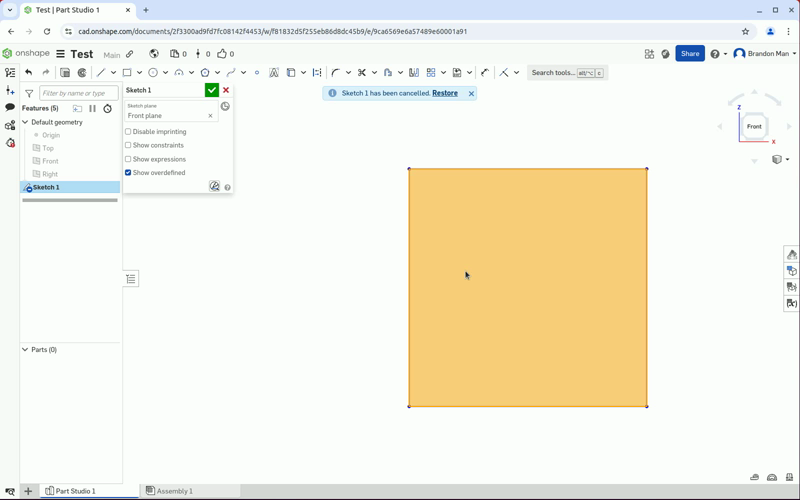
scroll(-6)
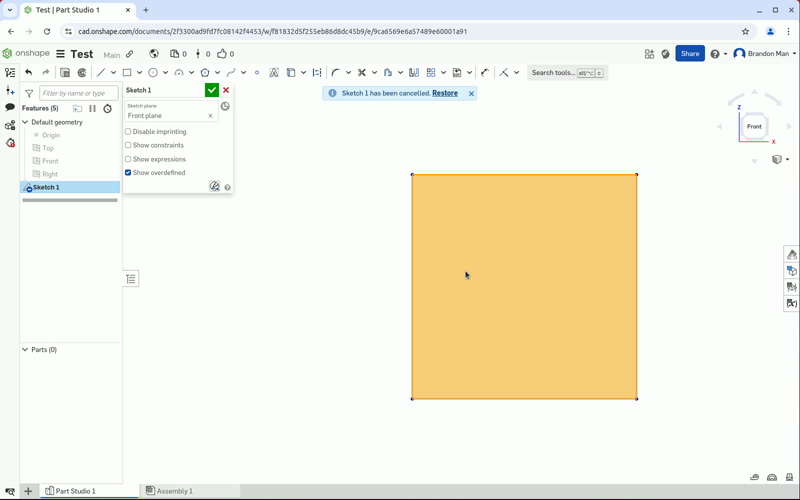
scroll(-6)
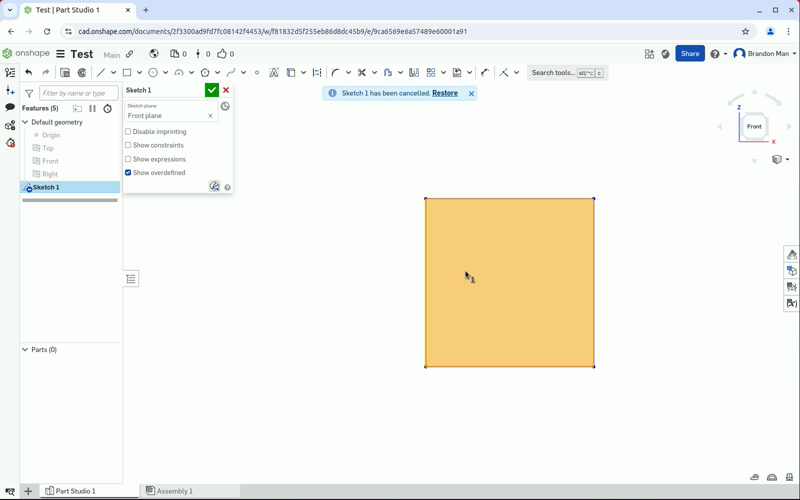
scroll(-6)
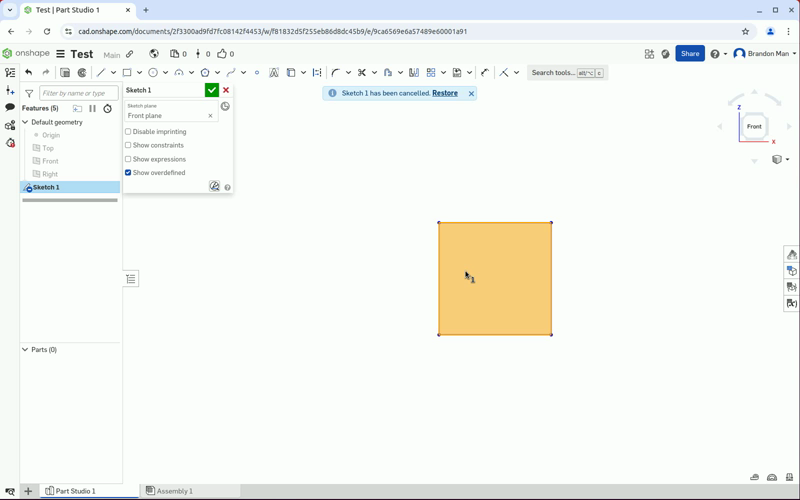
scroll(-6)
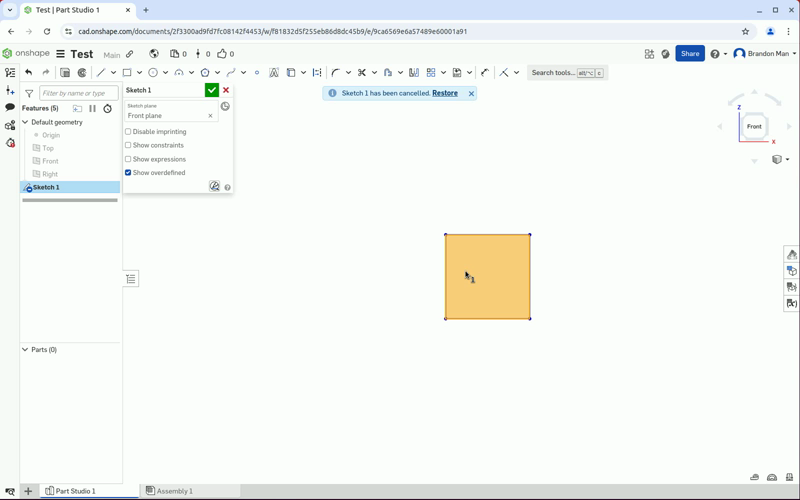
scroll(-6)
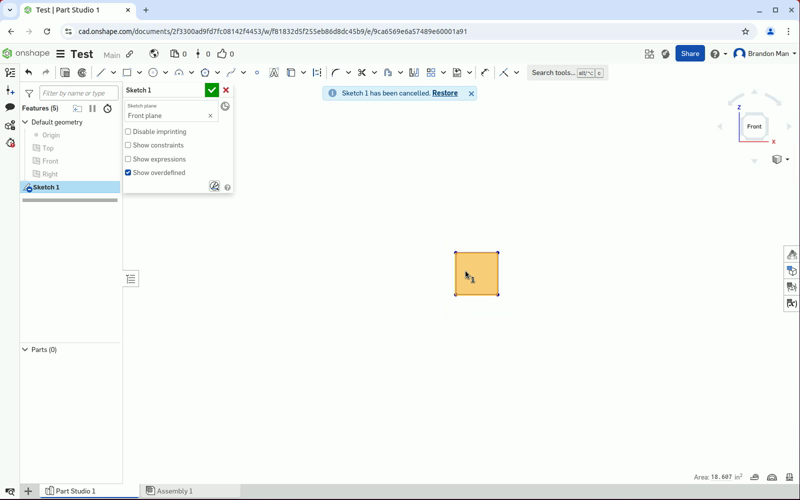
scroll(-6)
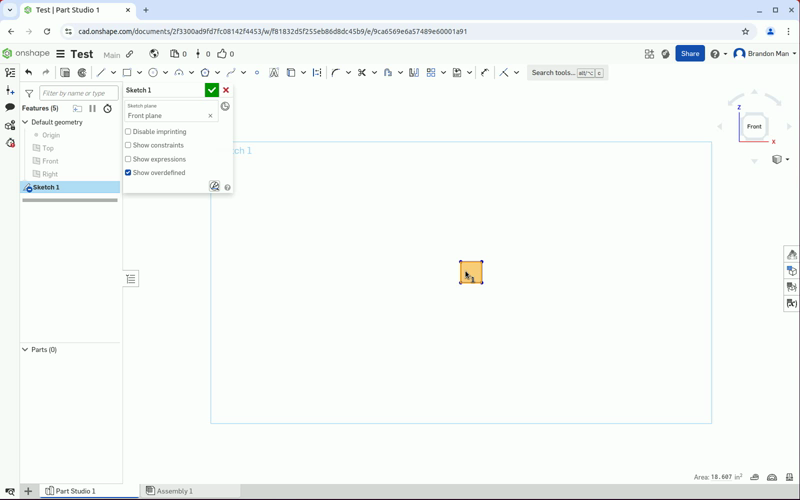
mouse_move(73, 352)
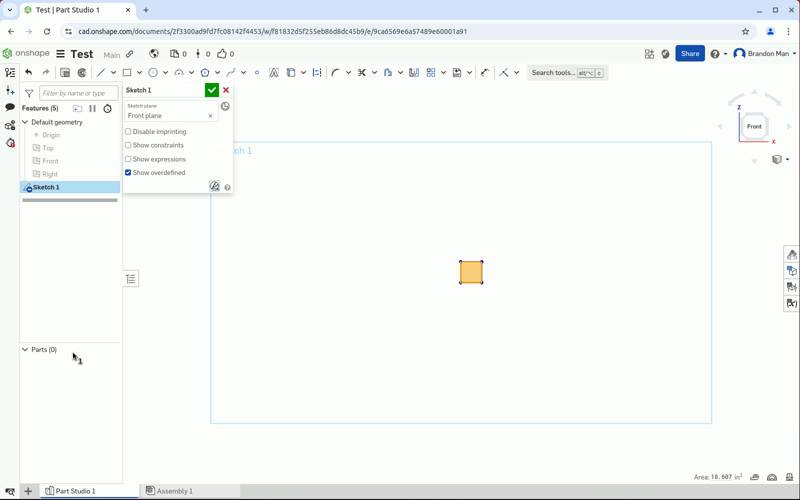
key(shift+y)
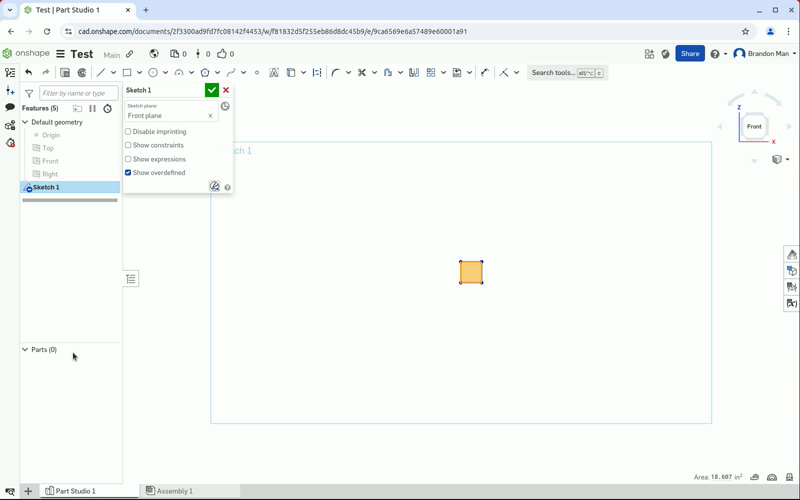
key(shift+e)
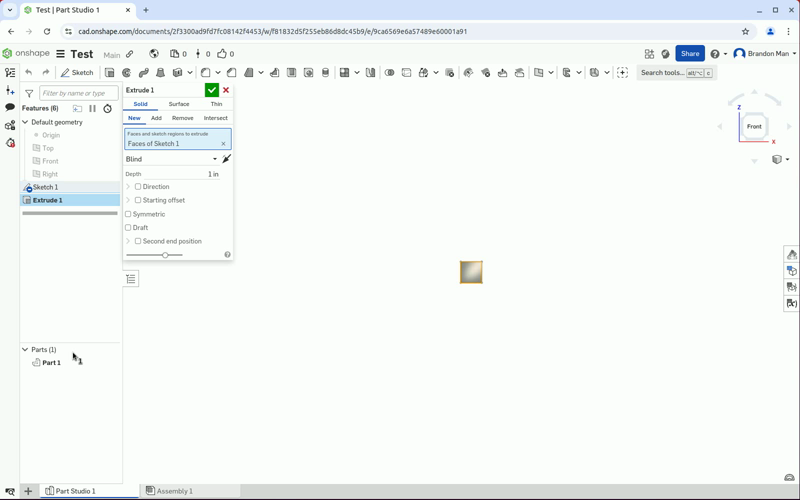
mouse_move(143, 106)
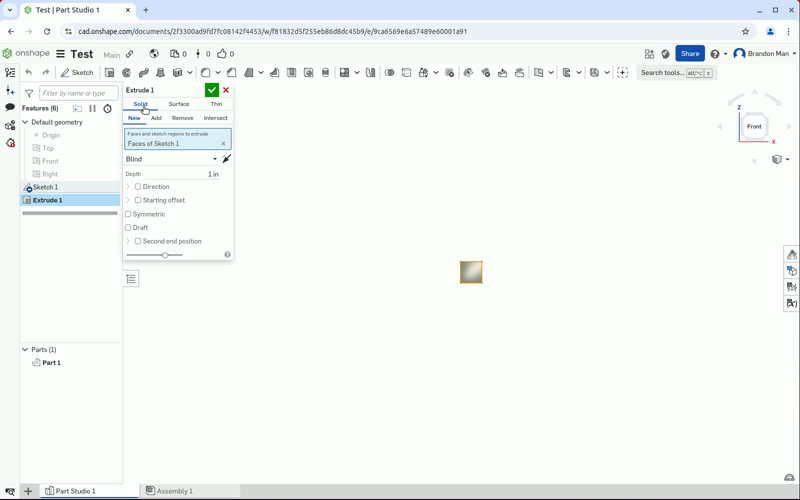
click(143, 106)
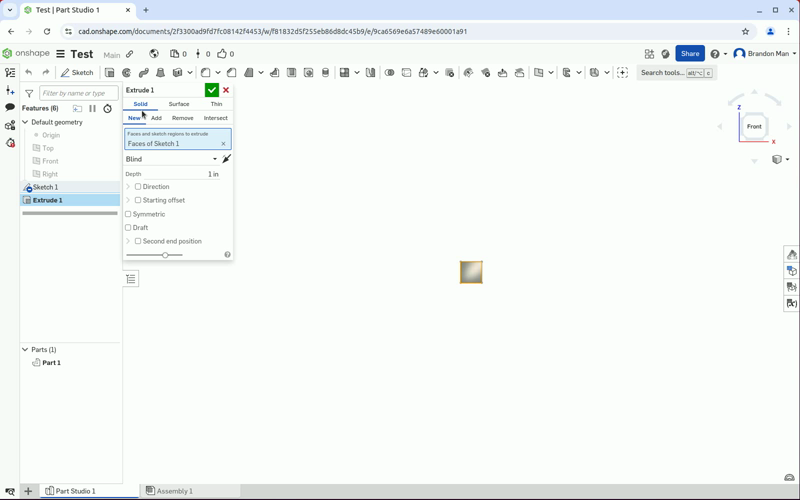
mouse_move(137, 120)
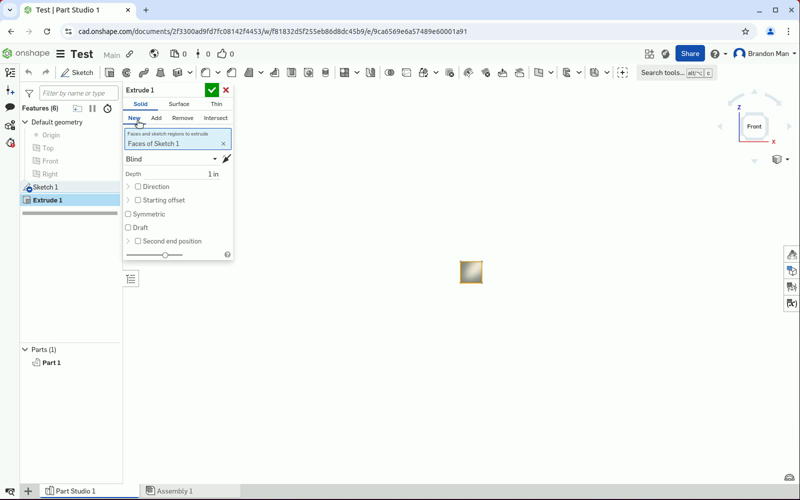
click(137, 120)
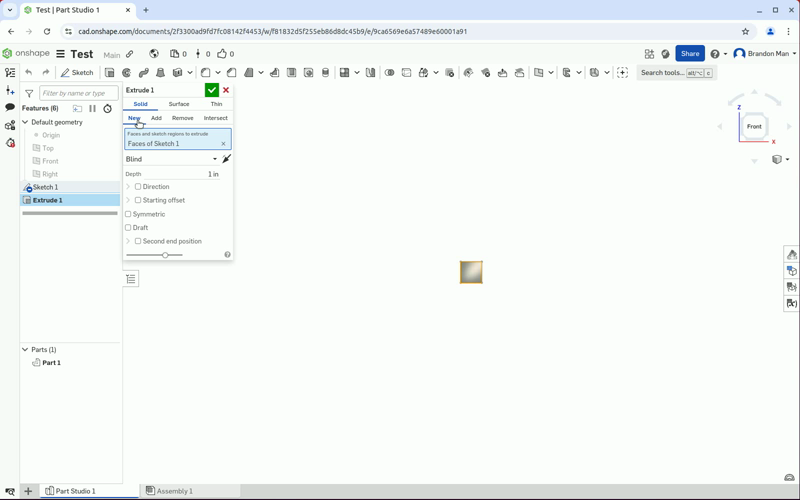
key(tab, 4)
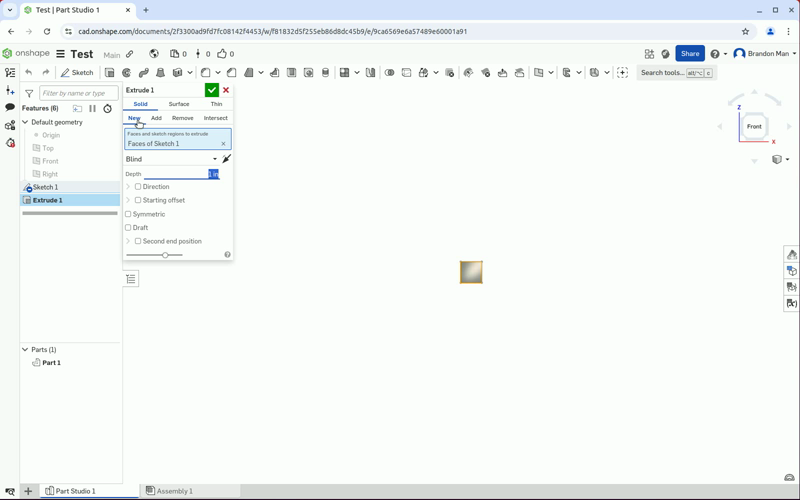
text(23.108)
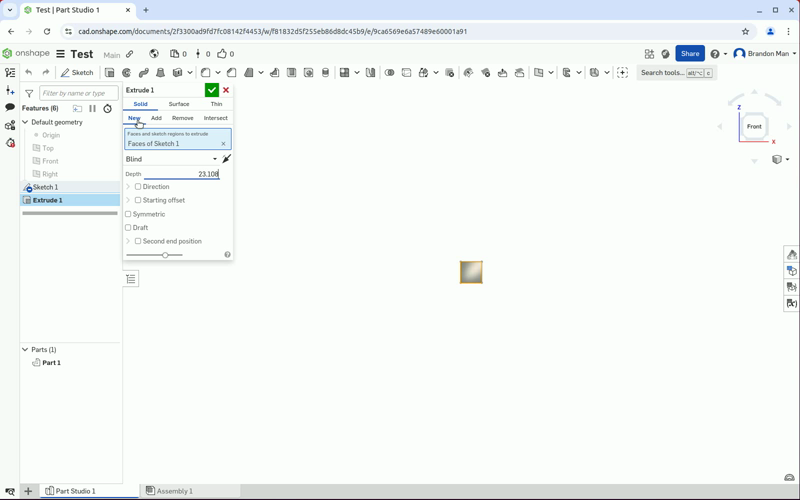
key(enter)
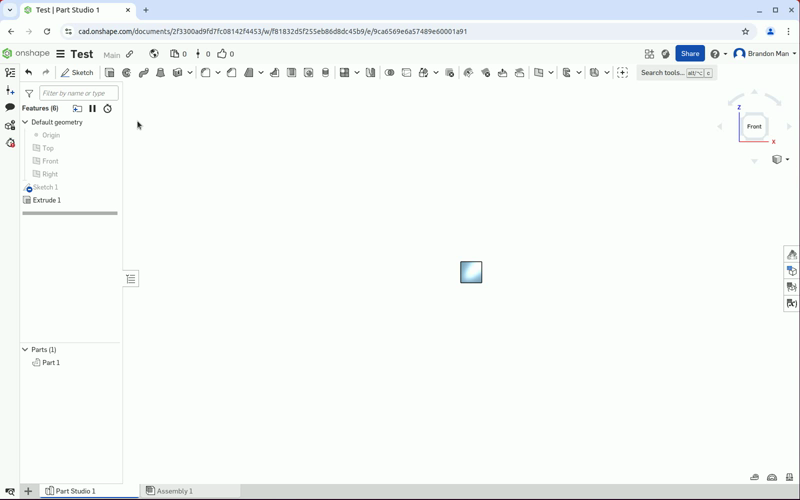
key(shift+h)
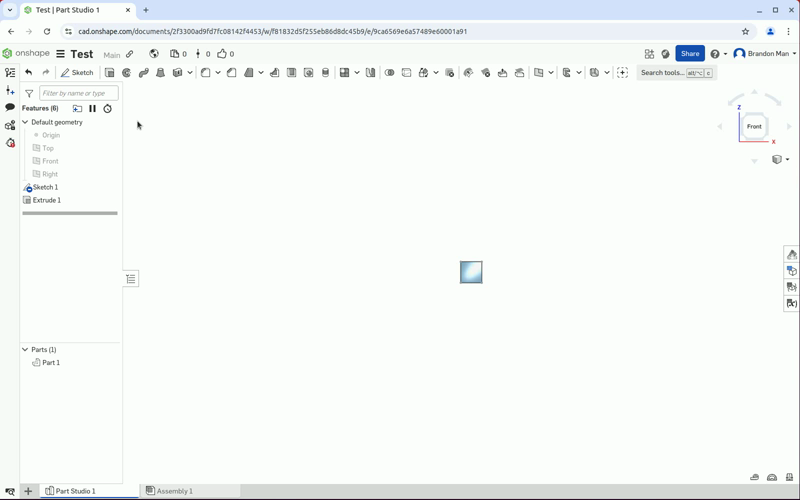
key(shift+h)
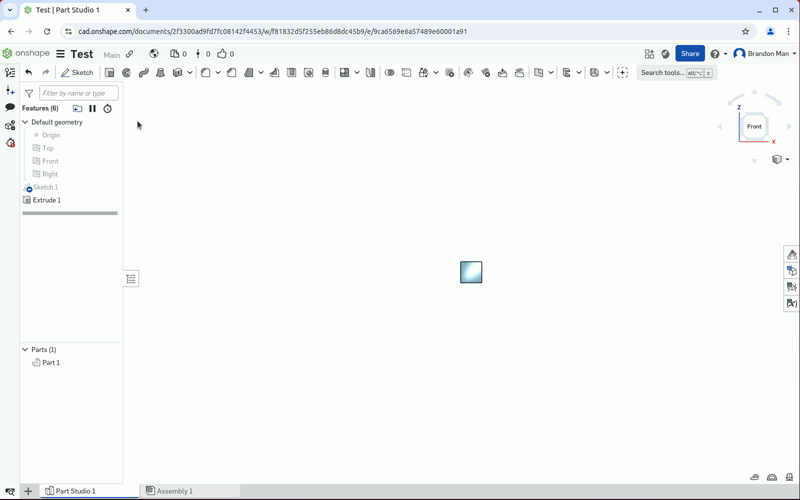
mouse_move(73, 189)
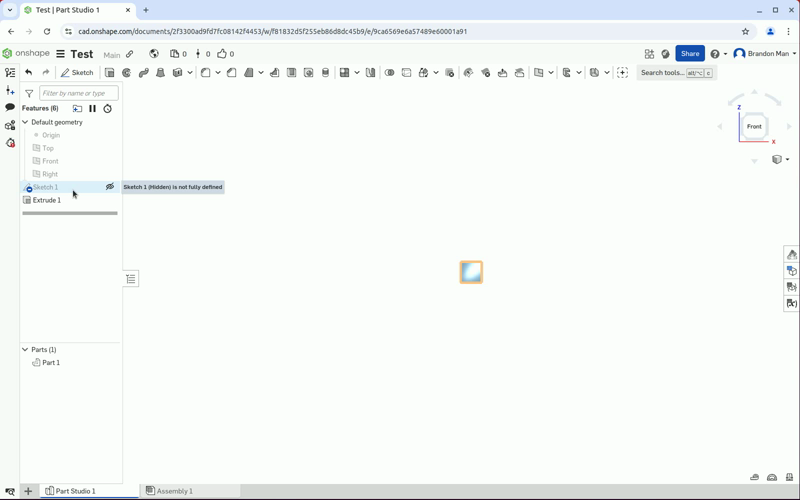
click(73, 189)
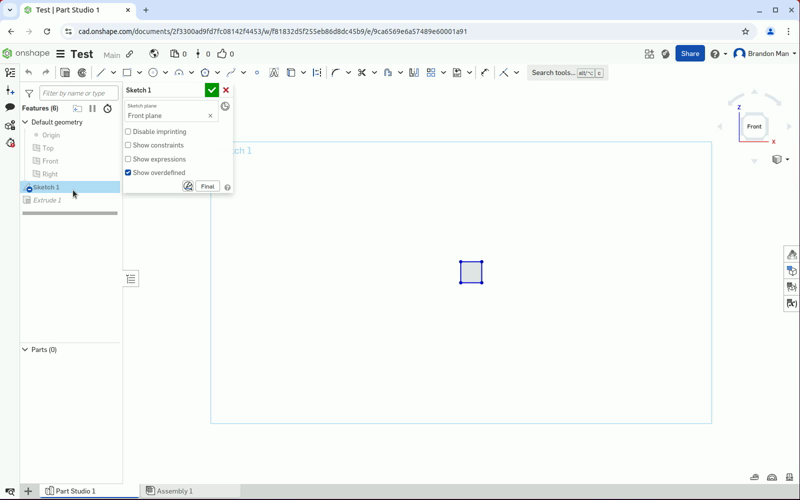
mouse_move(229, 92)
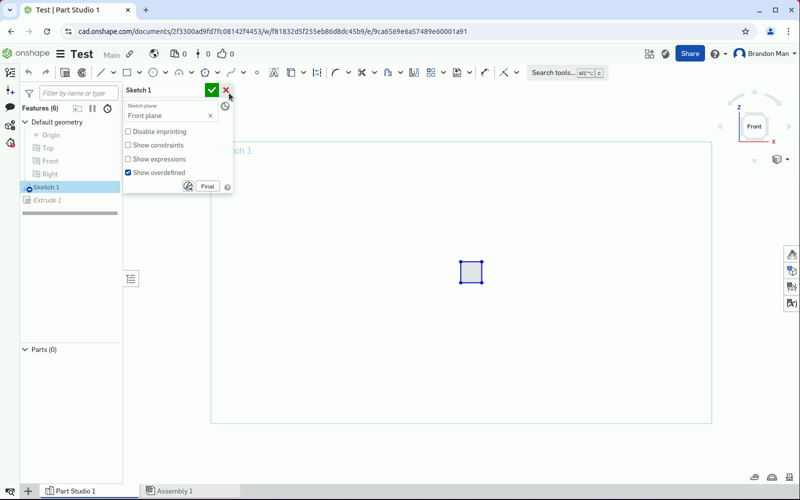
click(229, 92)
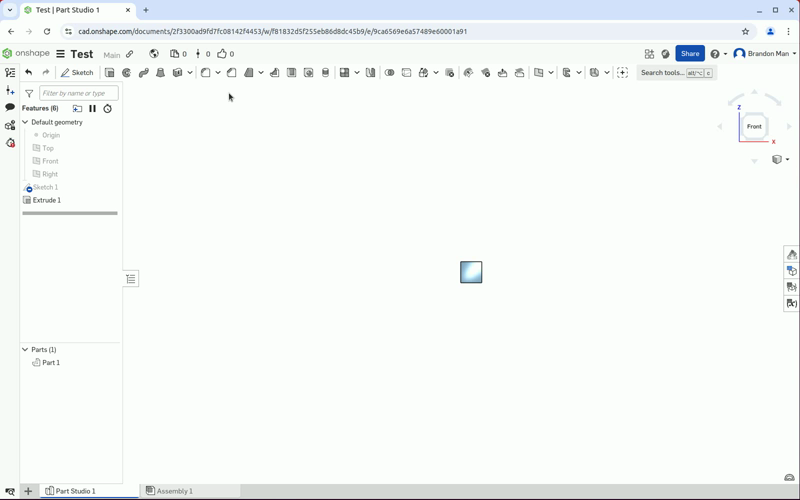
mouse_move(73, 352)
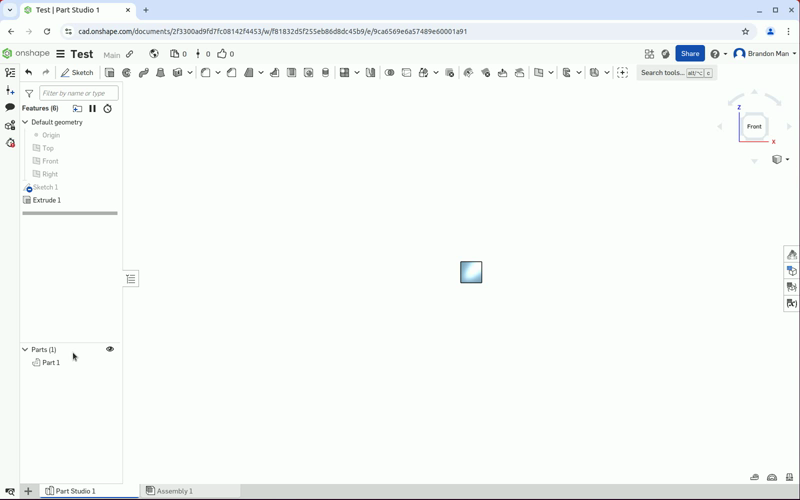
key(y)
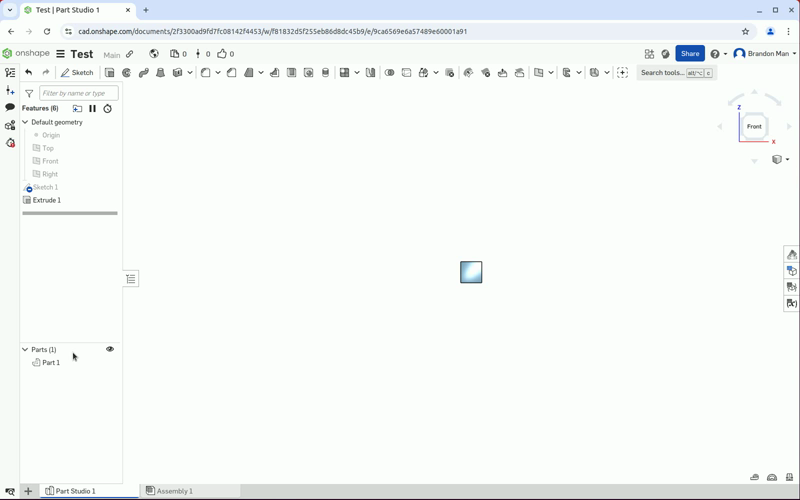
key(shift+p)
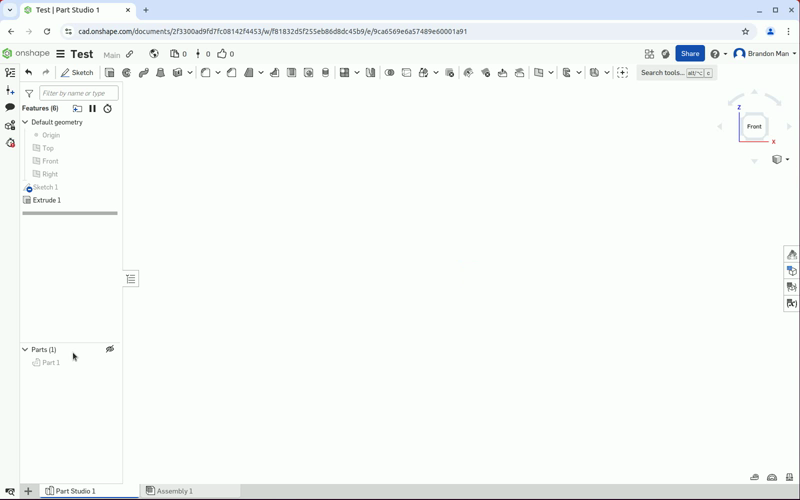
key(space)
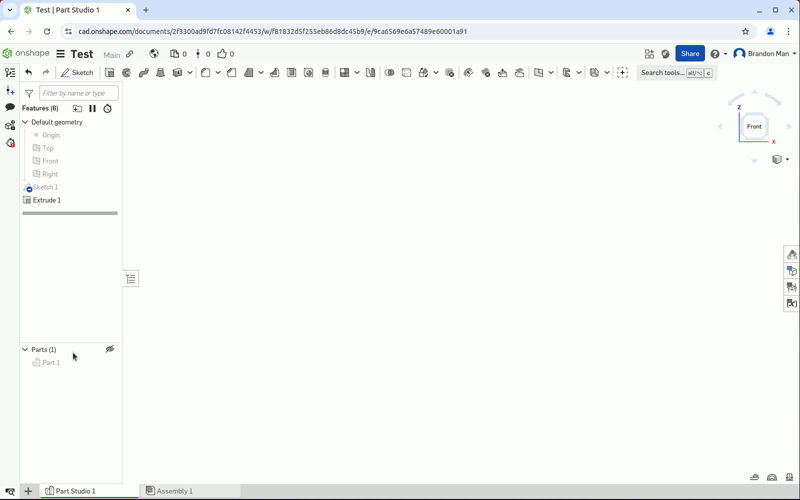
key_down(shift)
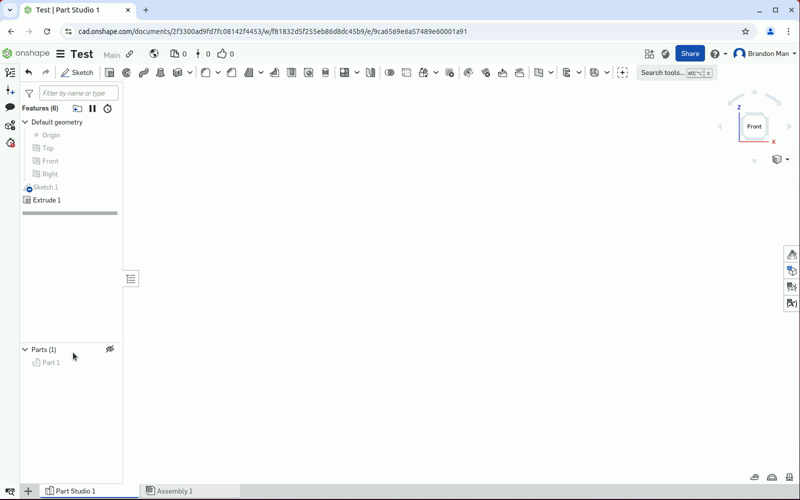
key(down)
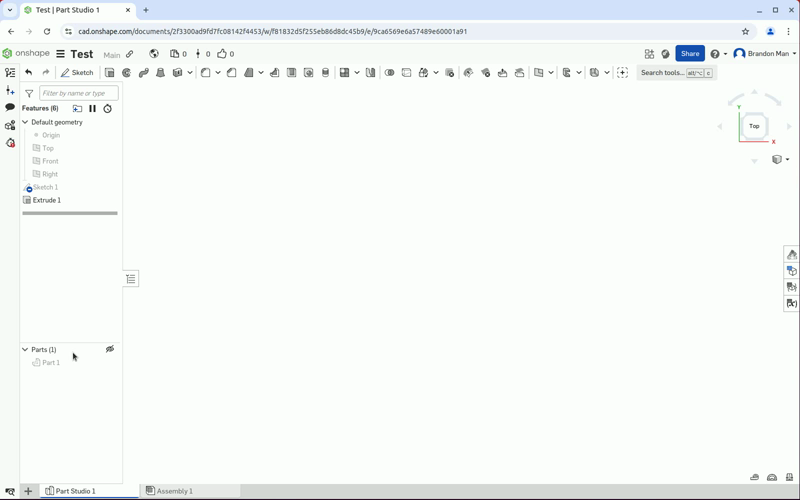
key_up(shift)
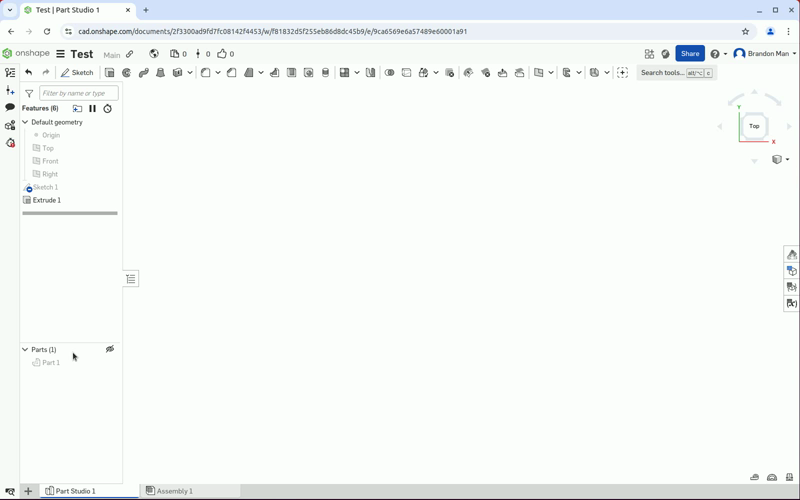
mouse_move(73, 352)
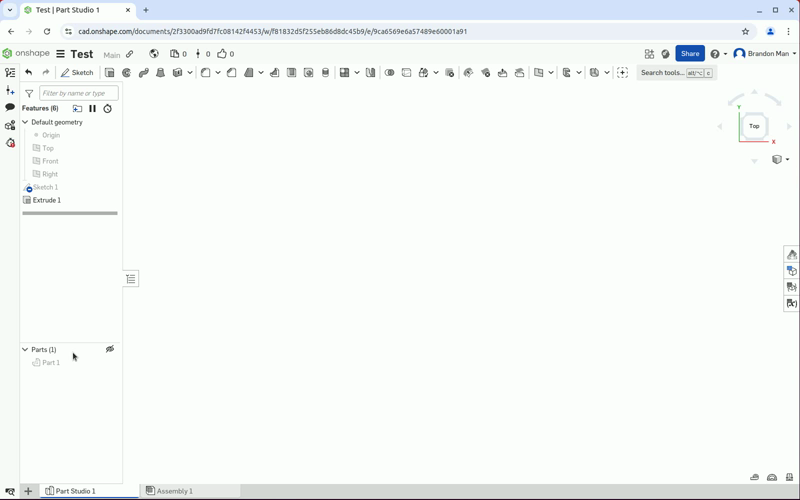
key(shift+y)
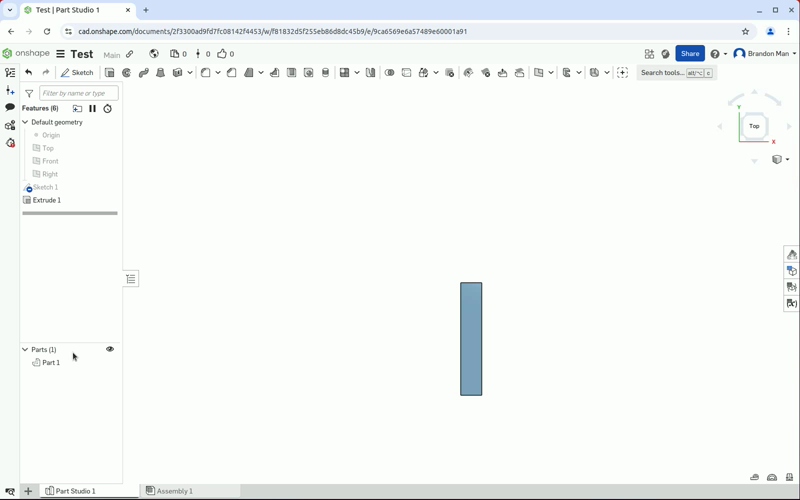
mouse_move(541, 75)
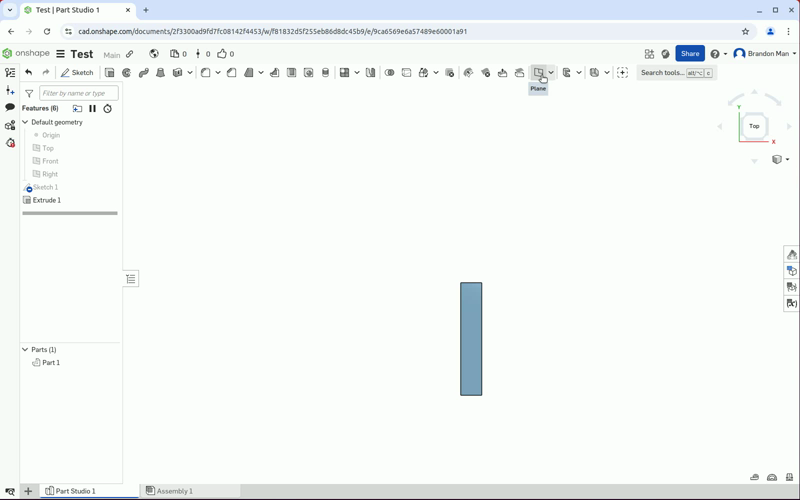
click(541, 75)
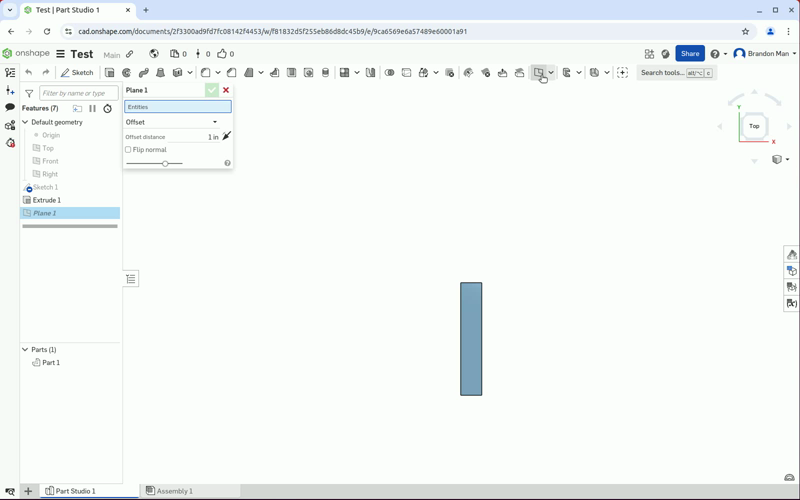
mouse_move(73, 150)
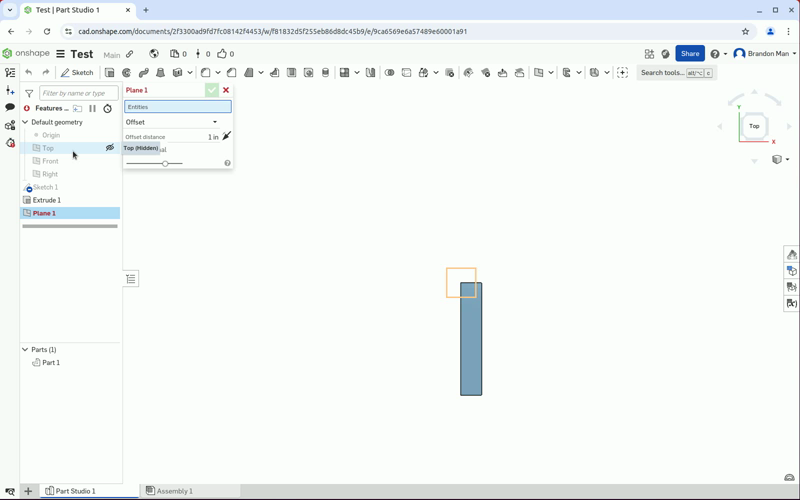
click(73, 150)
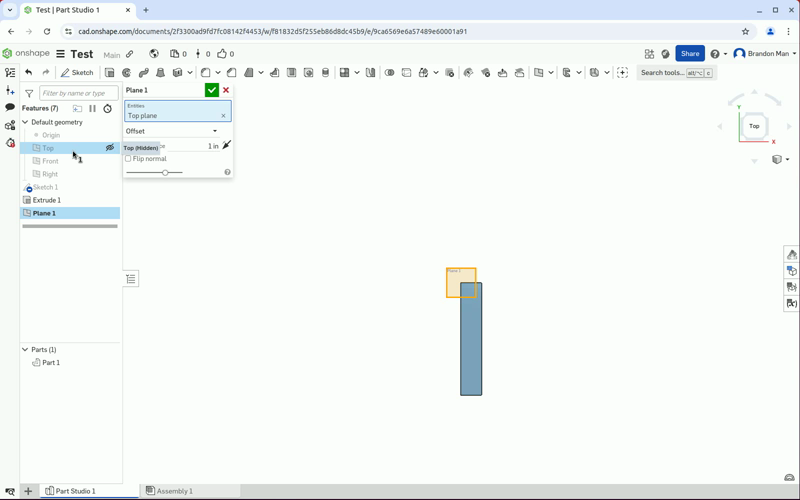
key(tab, 2)
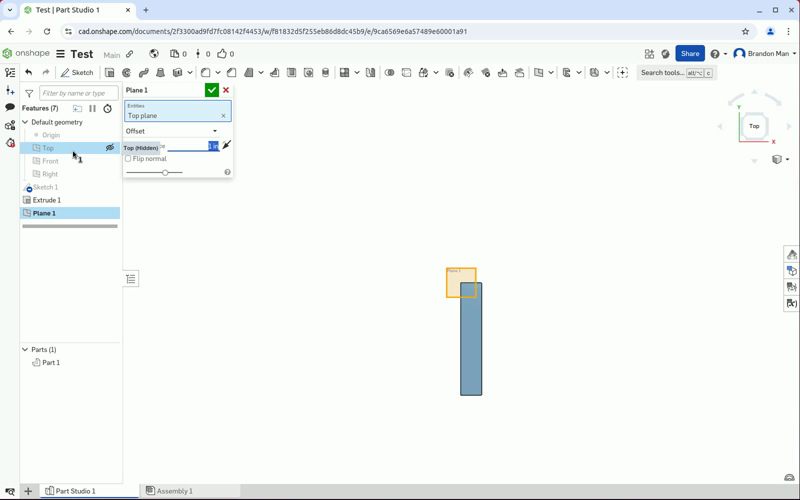
text(4.098)
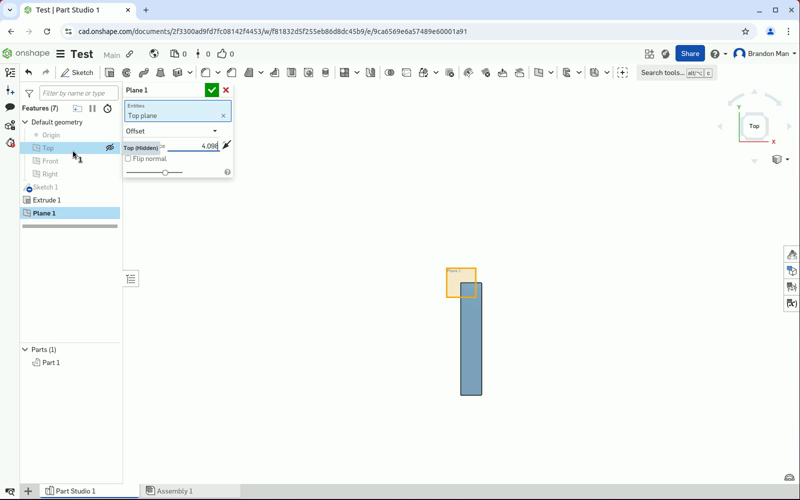
key(enter, 2)
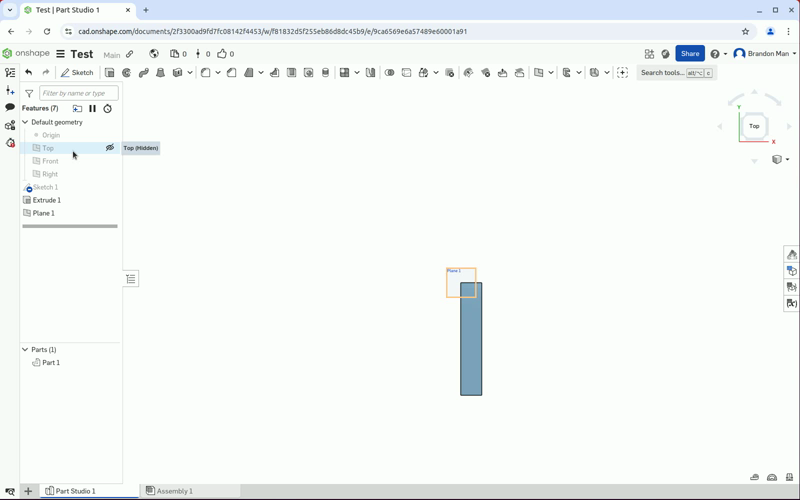
key(shift+s)
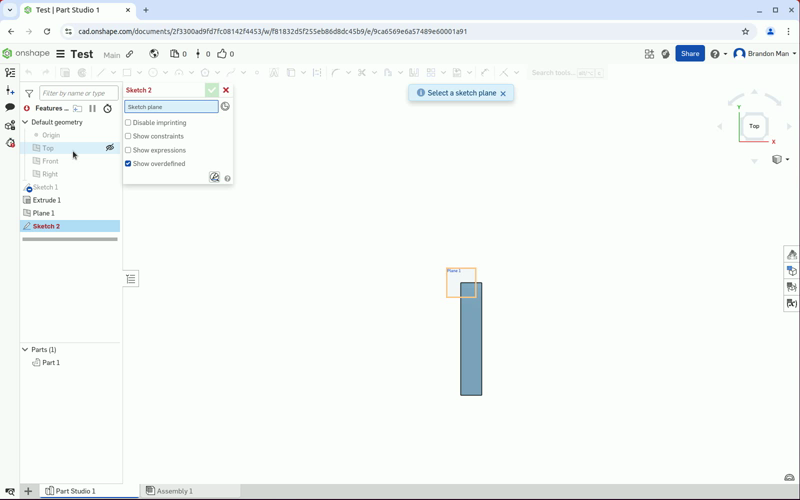
mouse_move(73, 215)
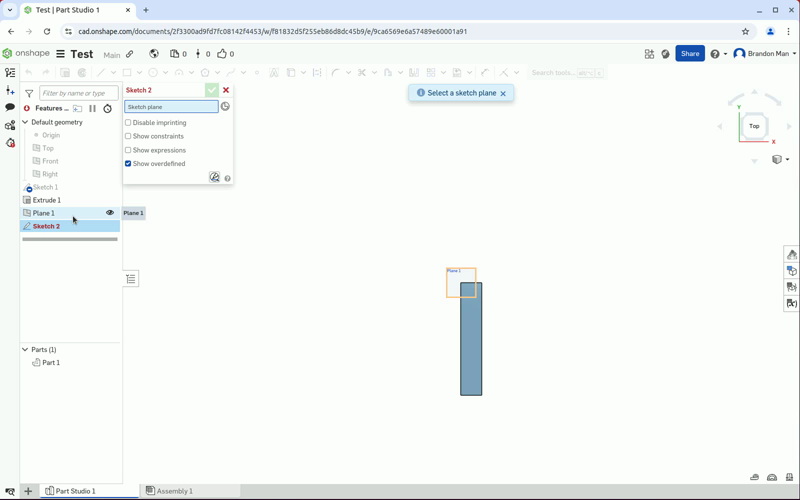
click(73, 215)
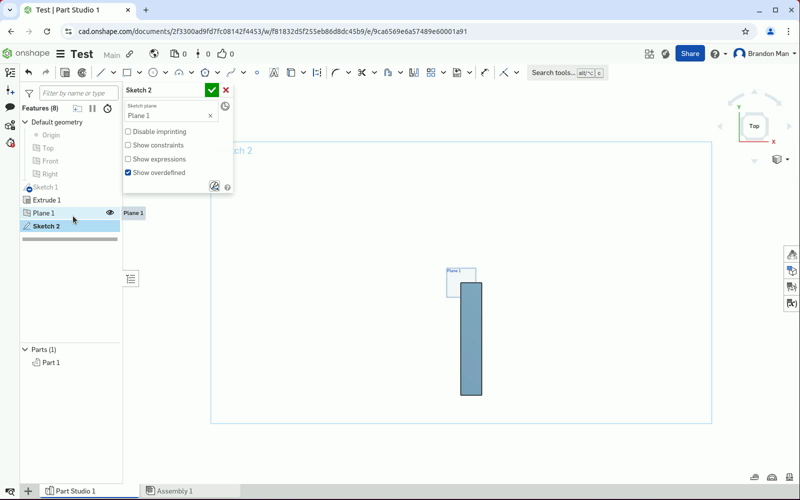
mouse_move(73, 352)
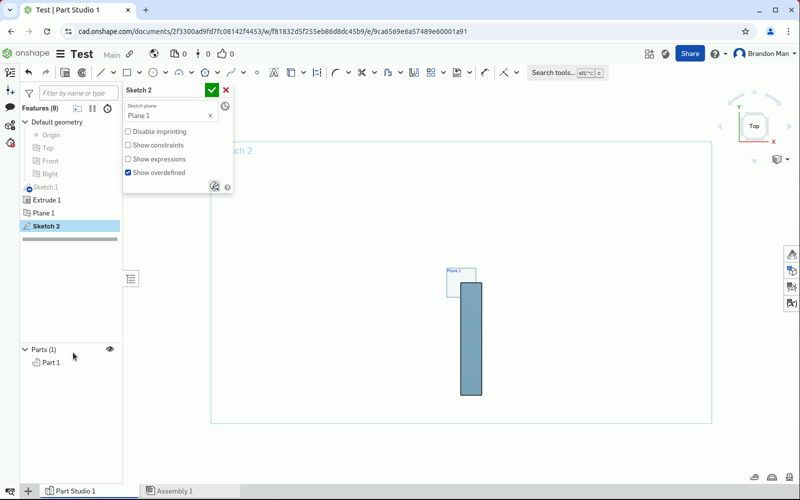
key(y)
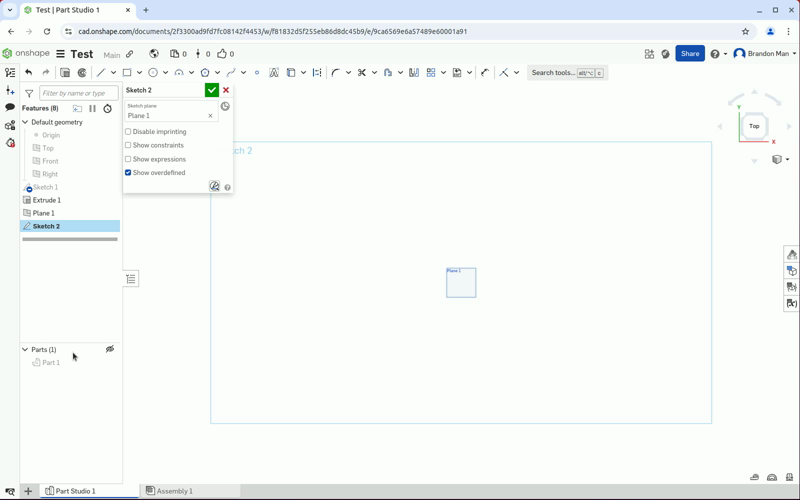
key(l)
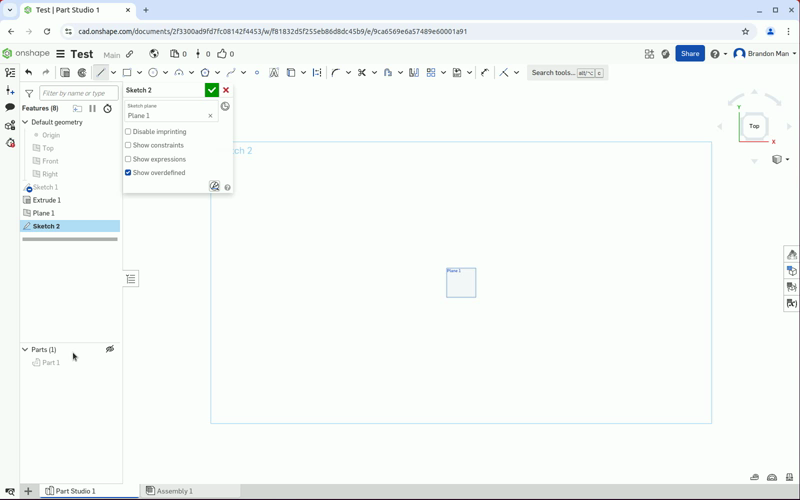
key_down(shift)
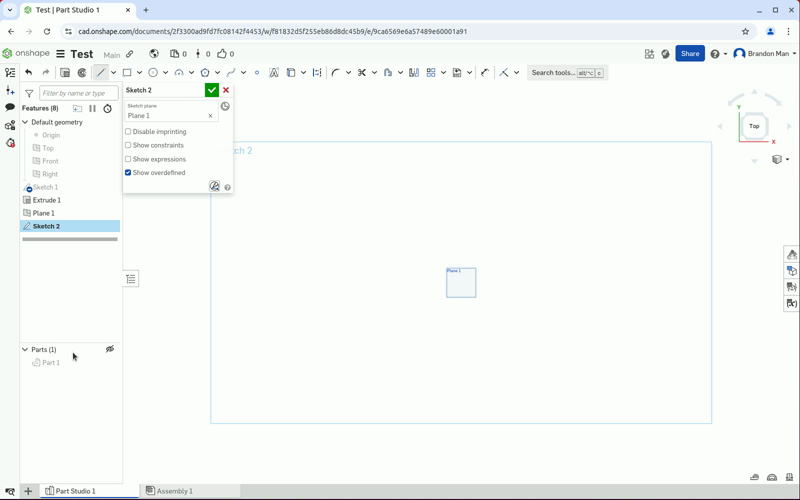
mouse_move(464, 390)
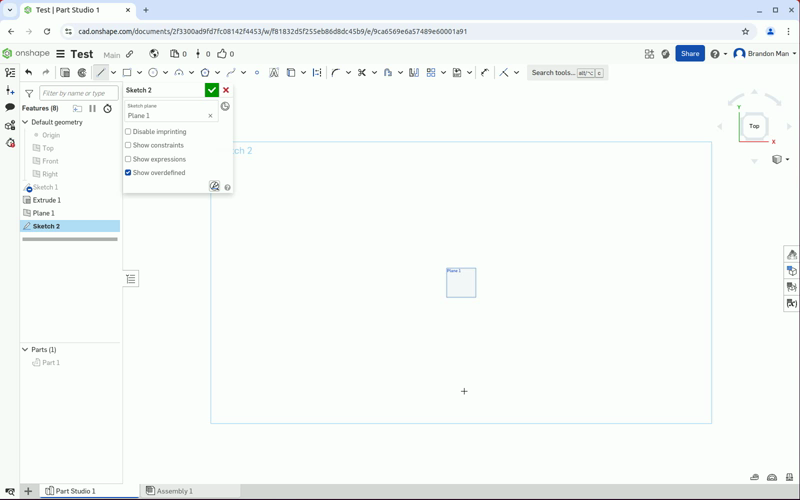
click(464, 390)
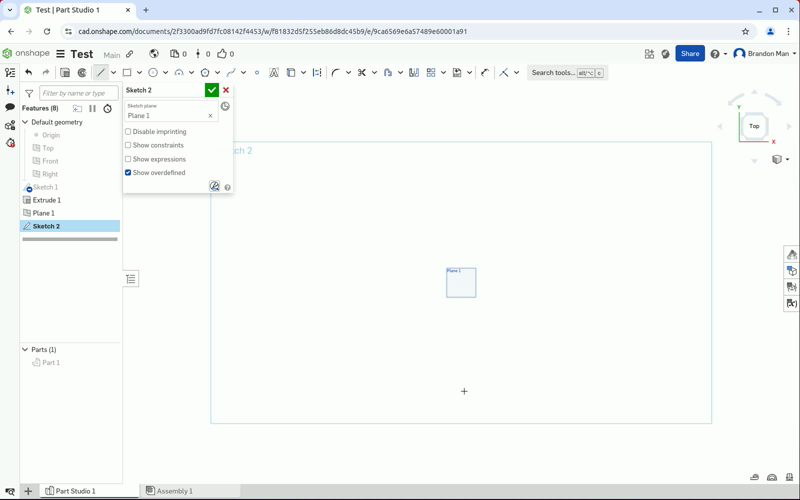
key_up(shift)
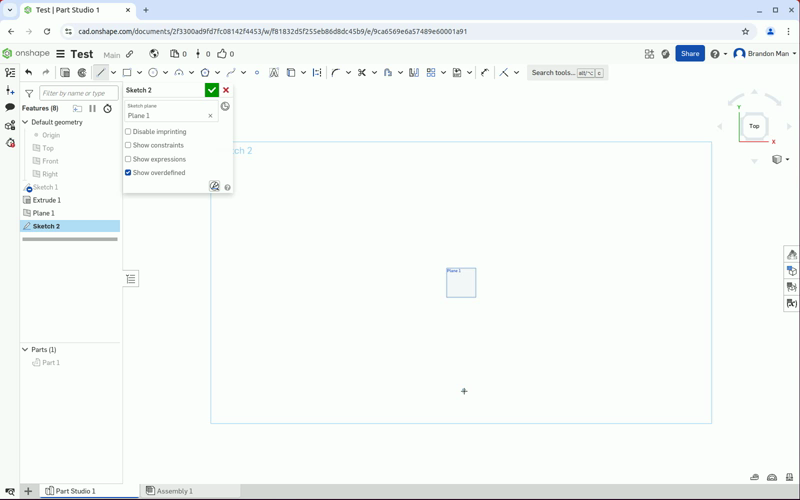
key_down(shift)
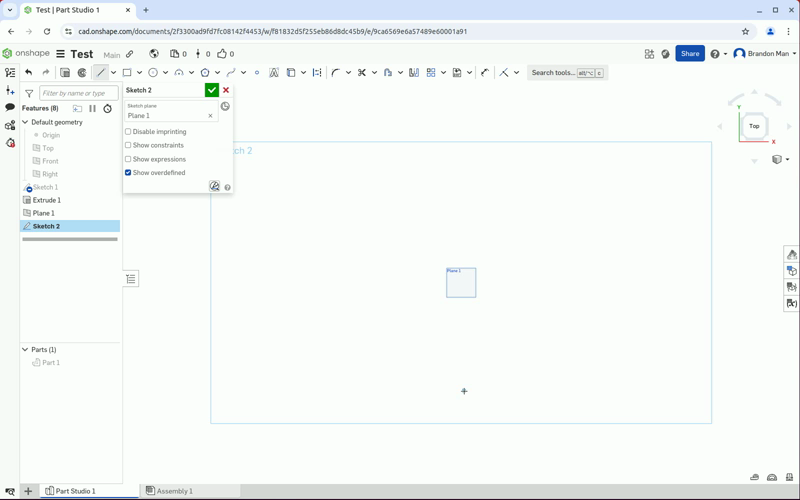
mouse_move(494, 390)
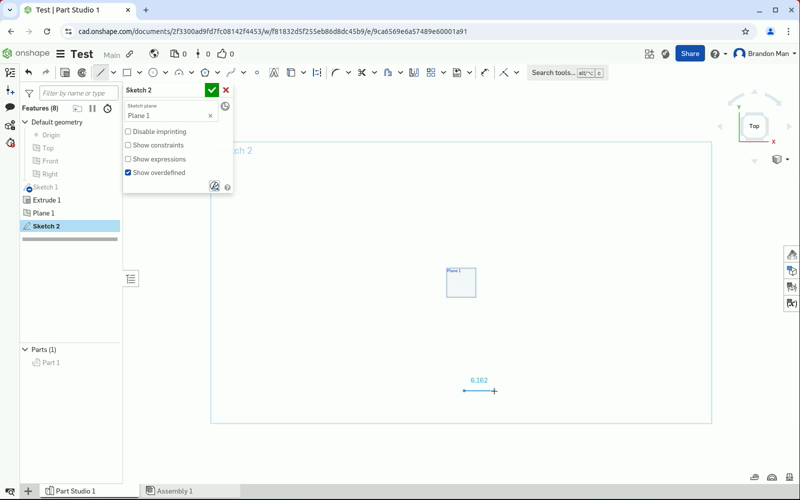
mouse_move(477, 390)
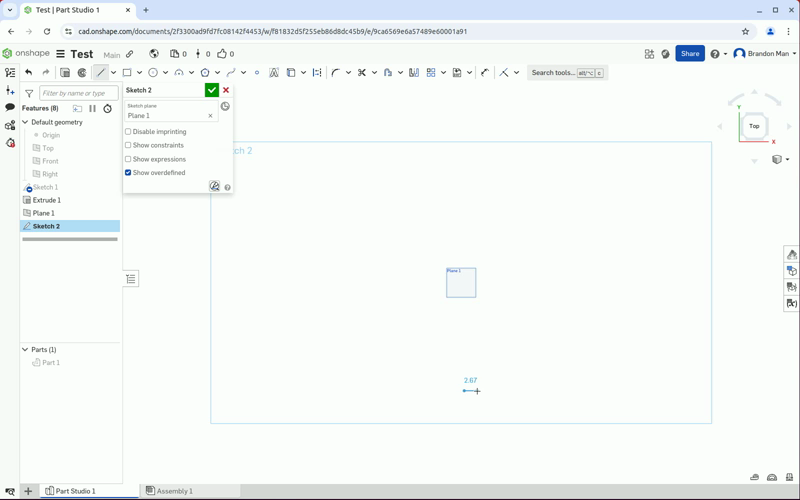
click(477, 390)
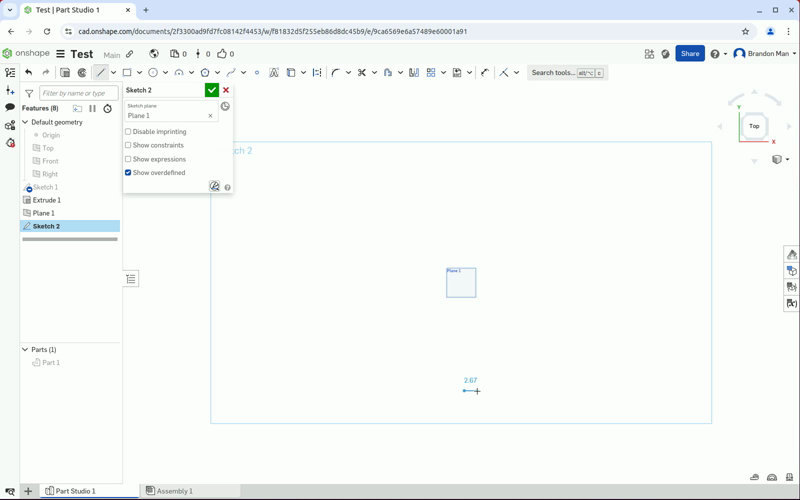
key_up(shift)
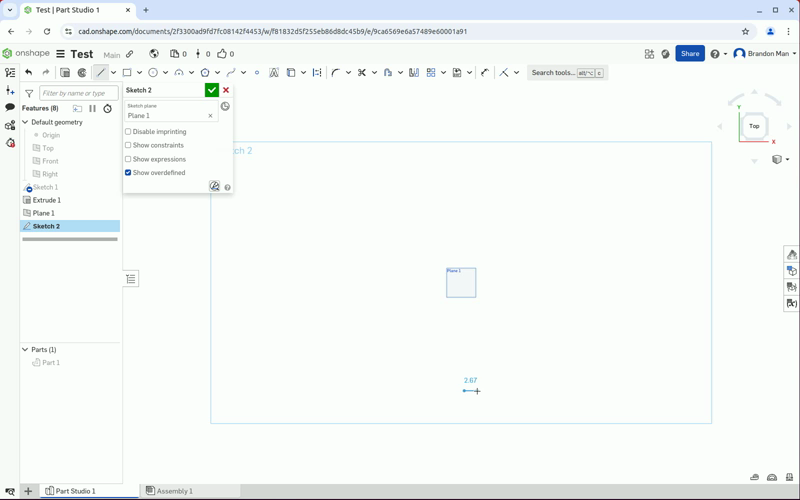
key_down(shift)
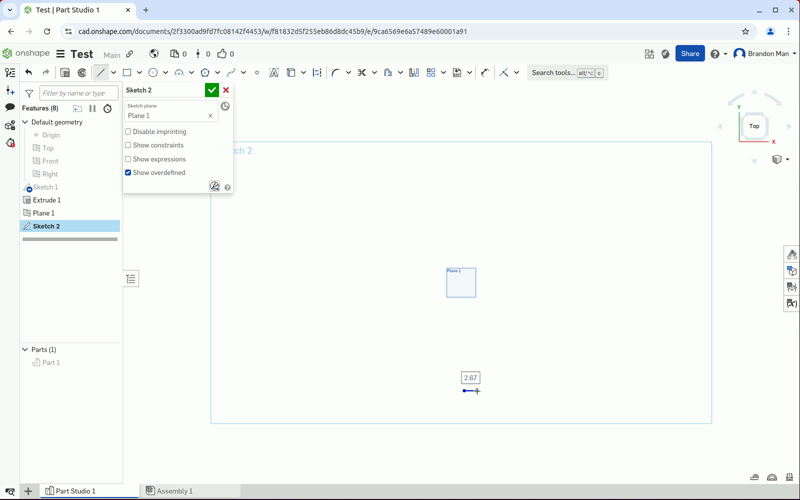
mouse_move(477, 288)
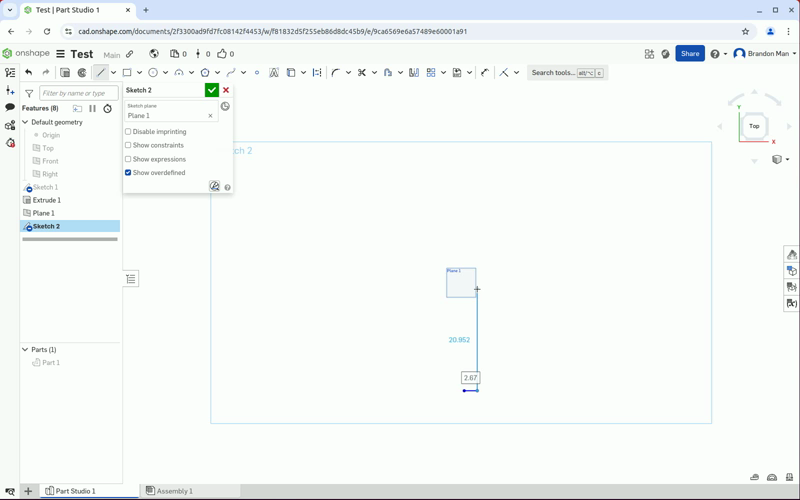
click(477, 288)
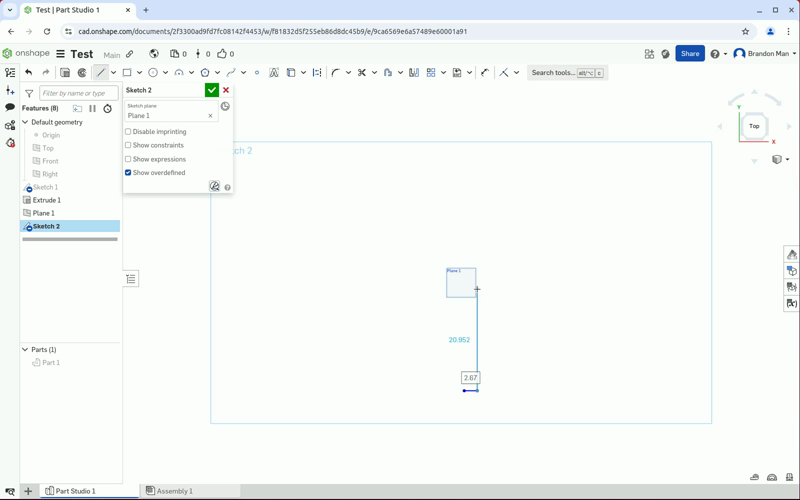
key_up(shift)
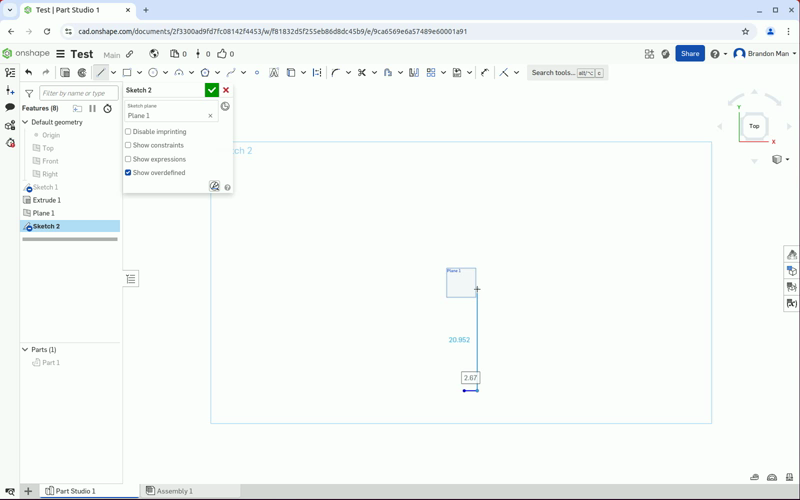
key_down(shift)
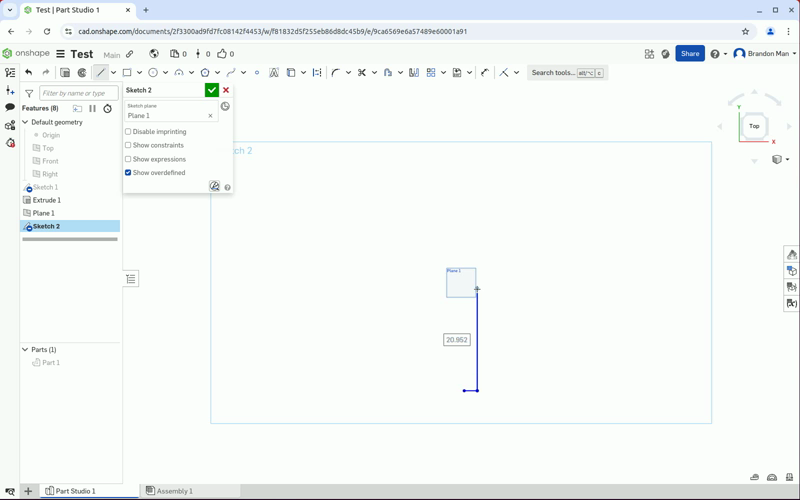
mouse_move(507, 288)
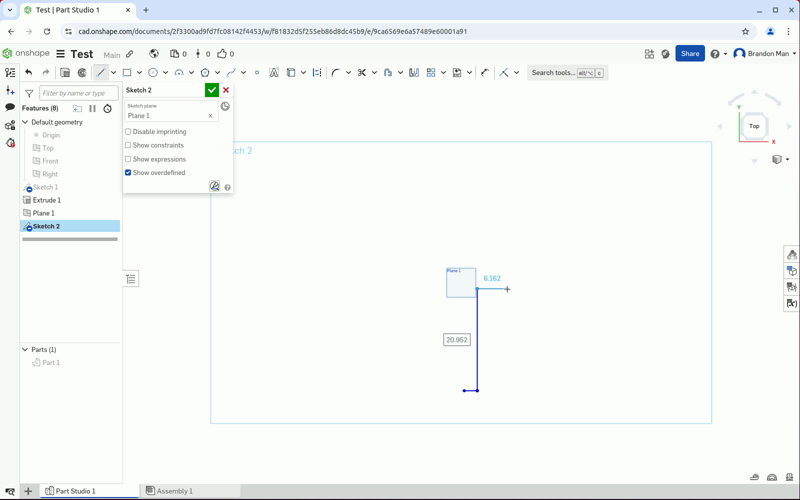
mouse_move(464, 288)
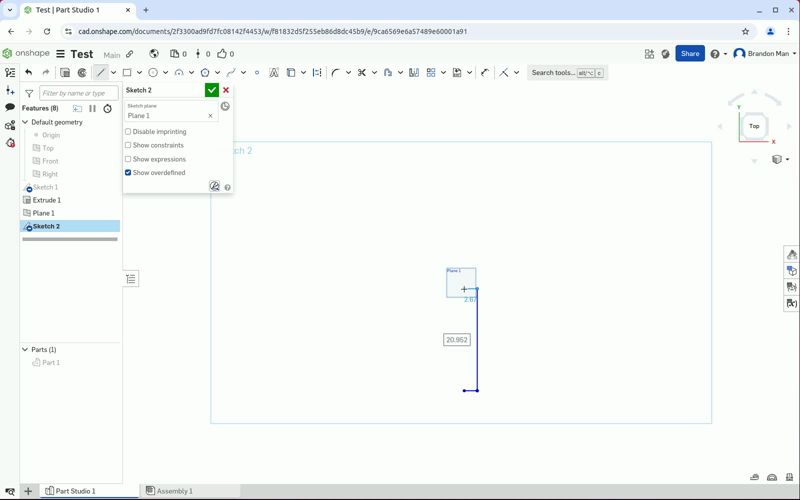
click(464, 288)
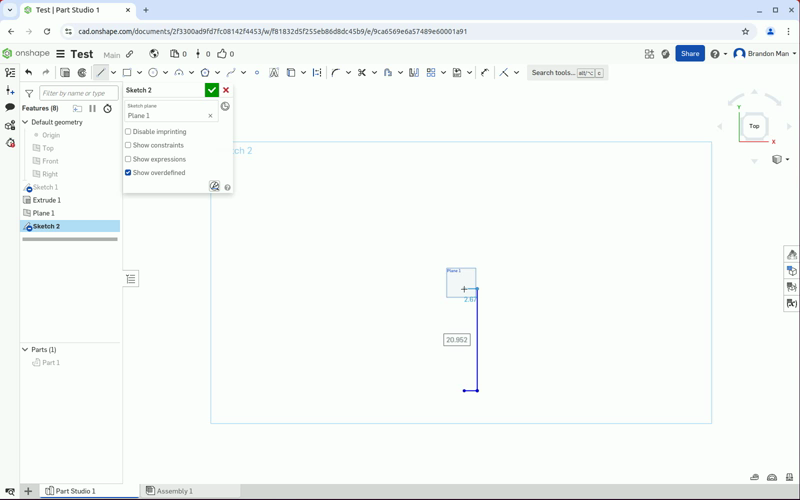
key_up(shift)
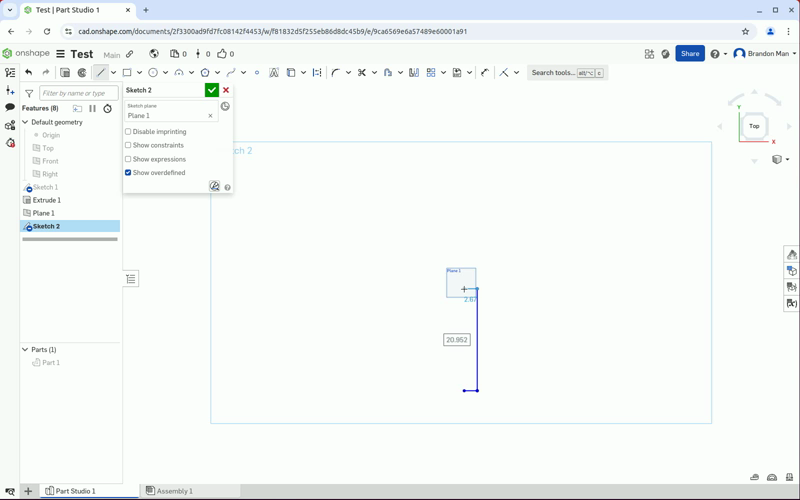
key_down(shift)
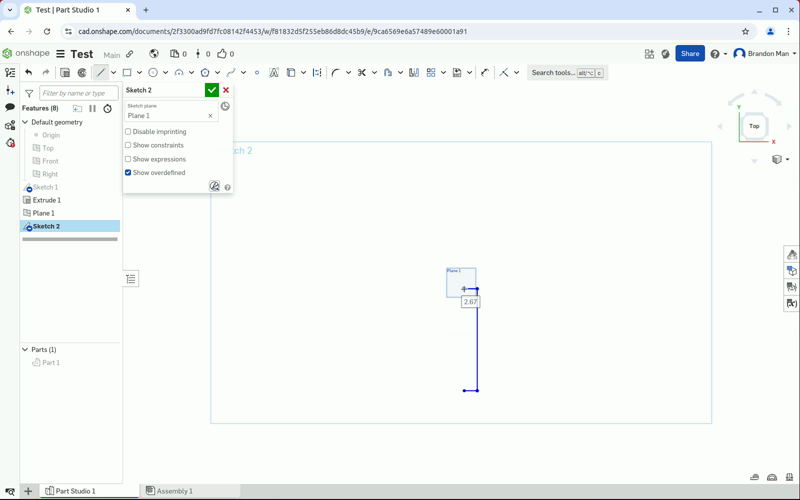
mouse_move(464, 390)
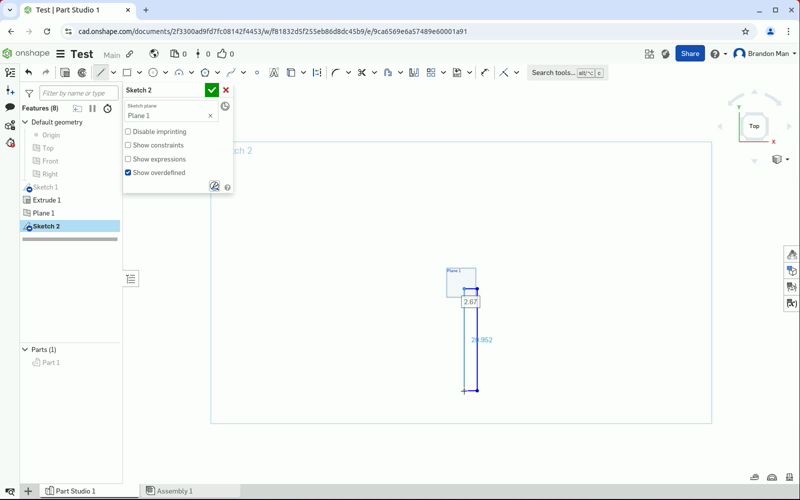
key_up(shift)
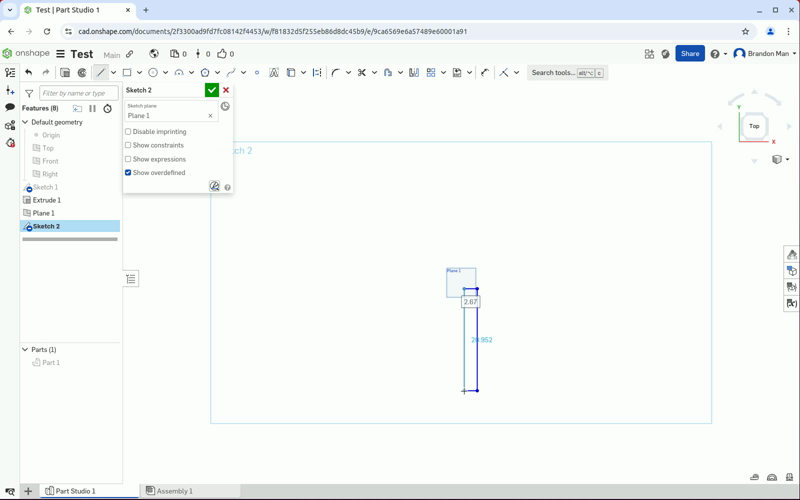
click(464, 390)
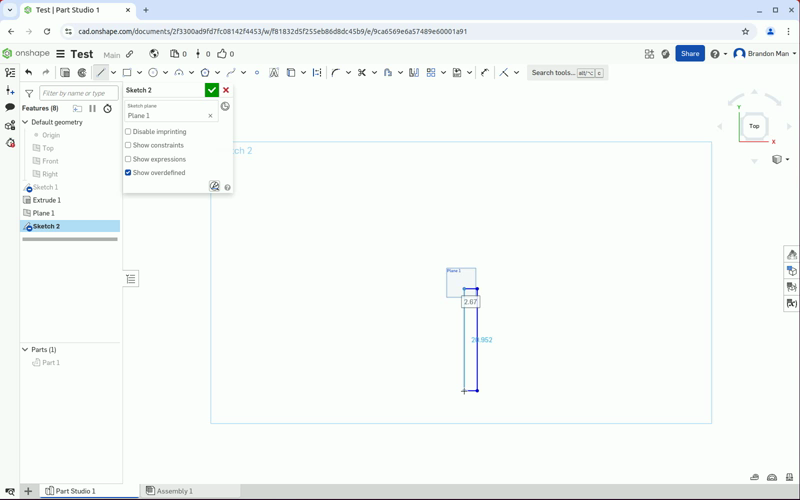
key(esc)
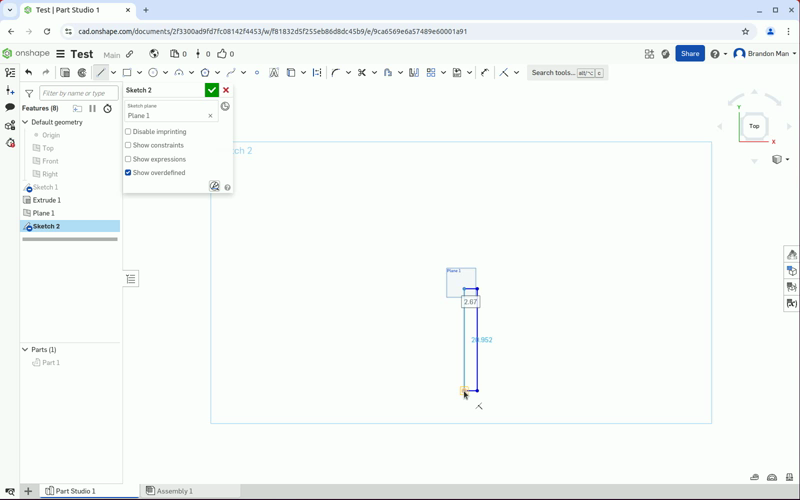
mouse_move(468, 314)
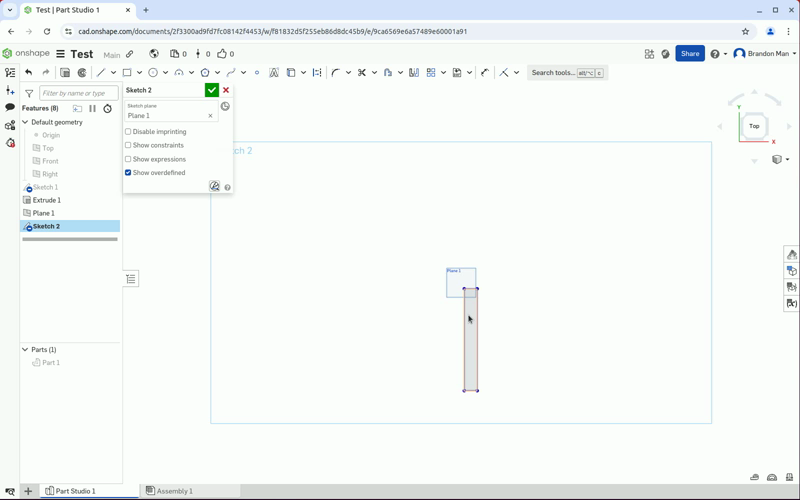
scroll(6)
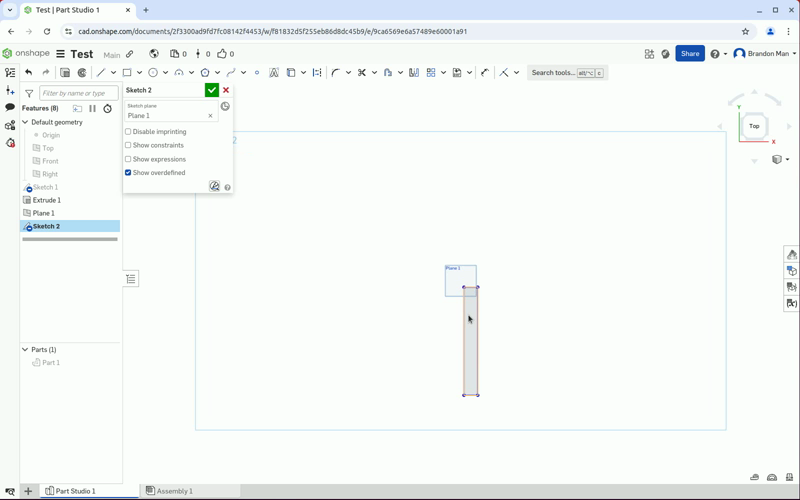
scroll(6)
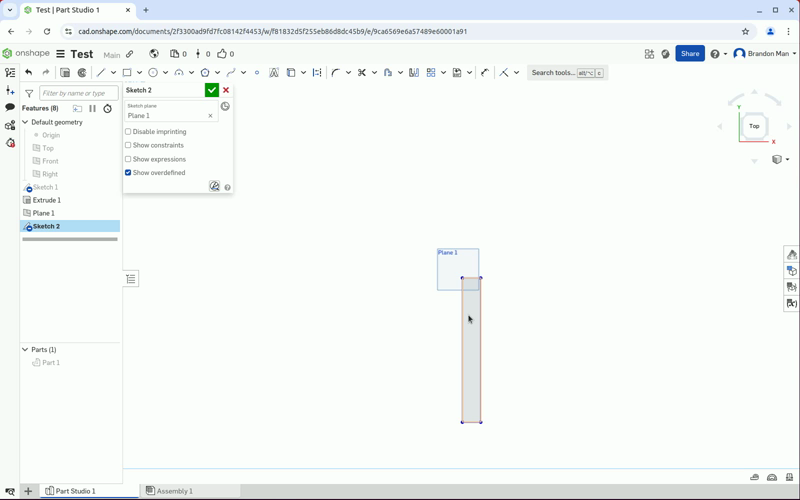
scroll(6)
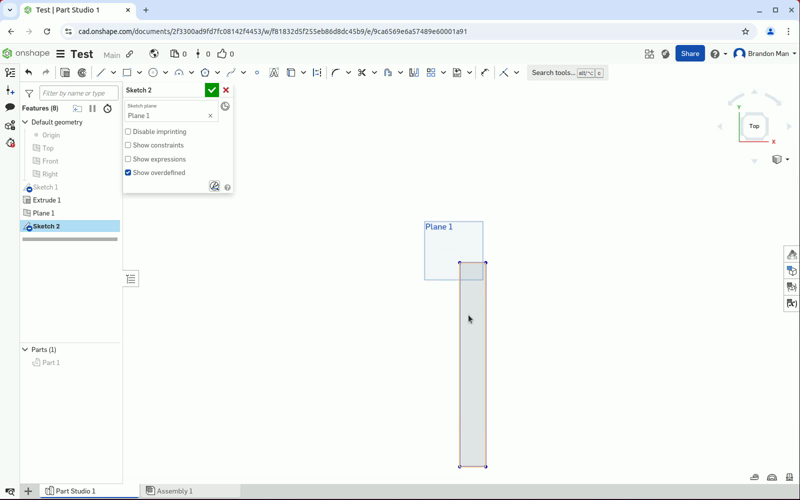
scroll(6)
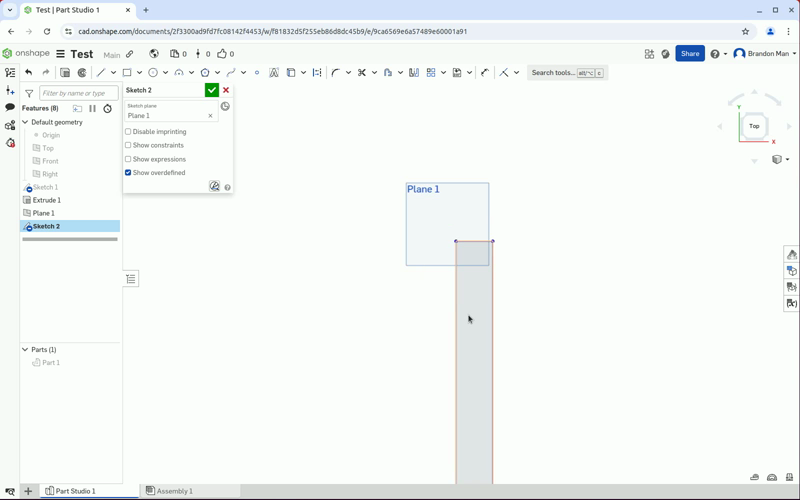
scroll(6)
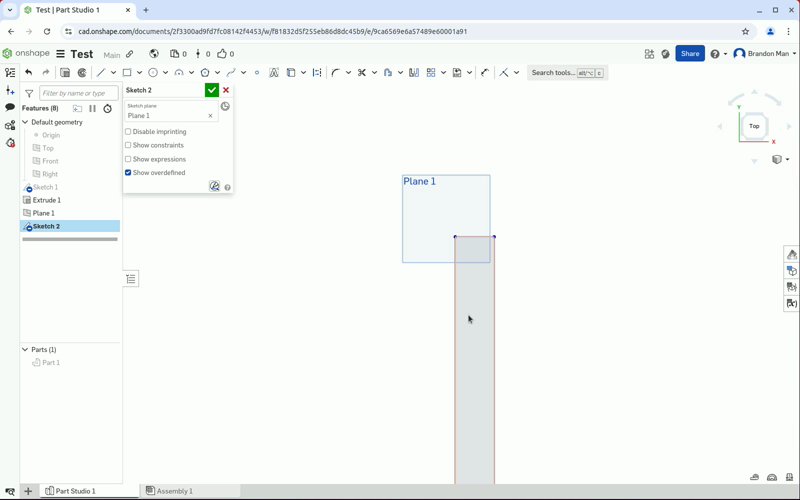
scroll(6)
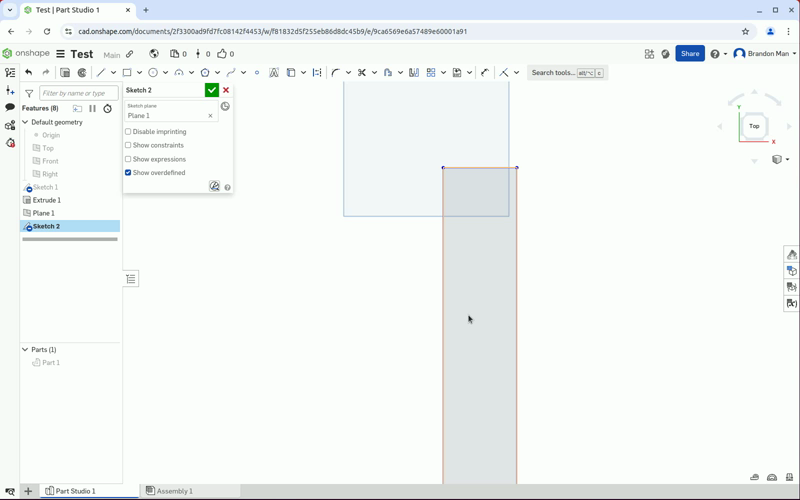
scroll(6)
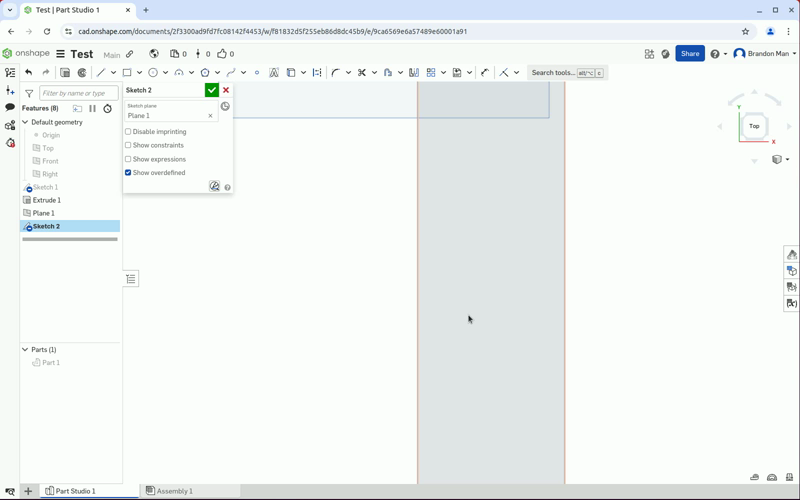
click(468, 314)
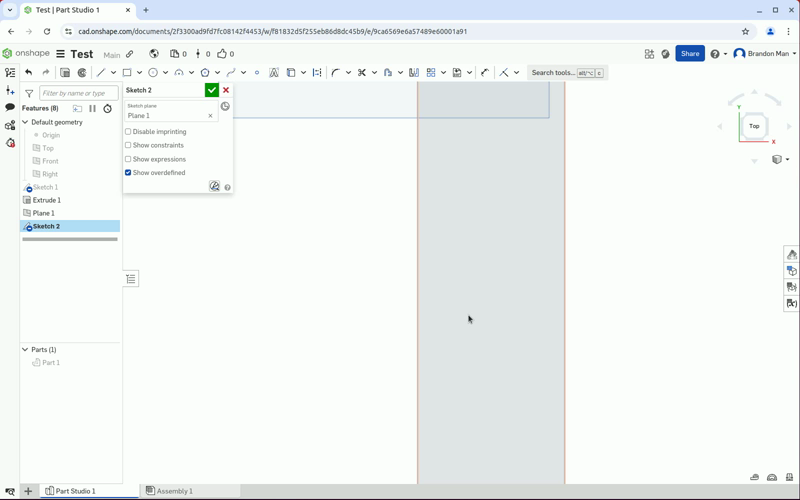
scroll(-6)
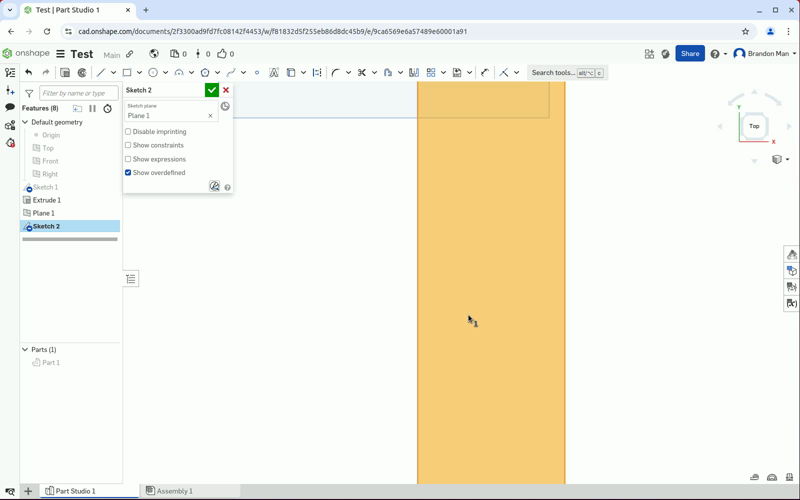
scroll(-6)
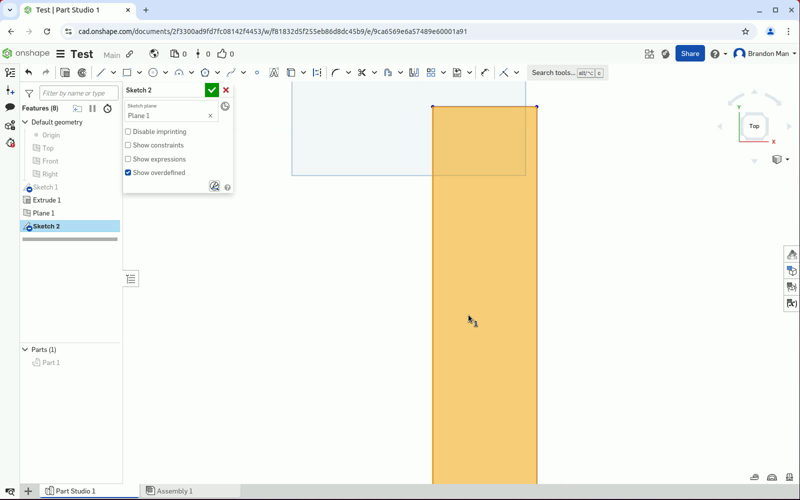
scroll(-6)
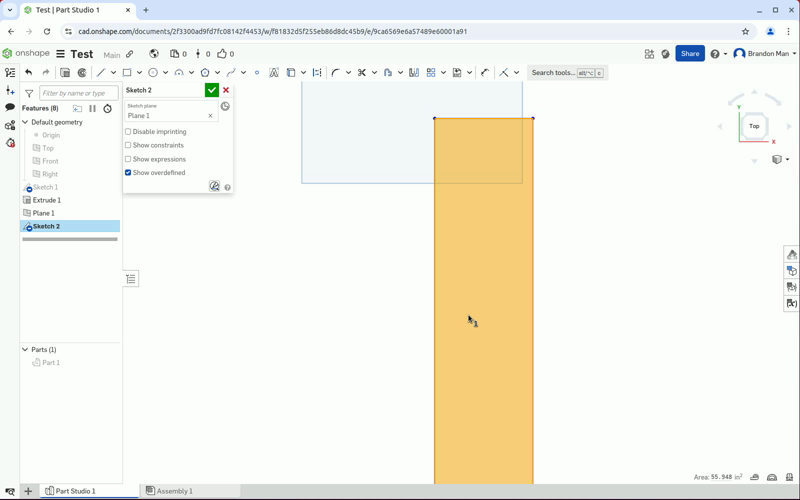
scroll(-6)
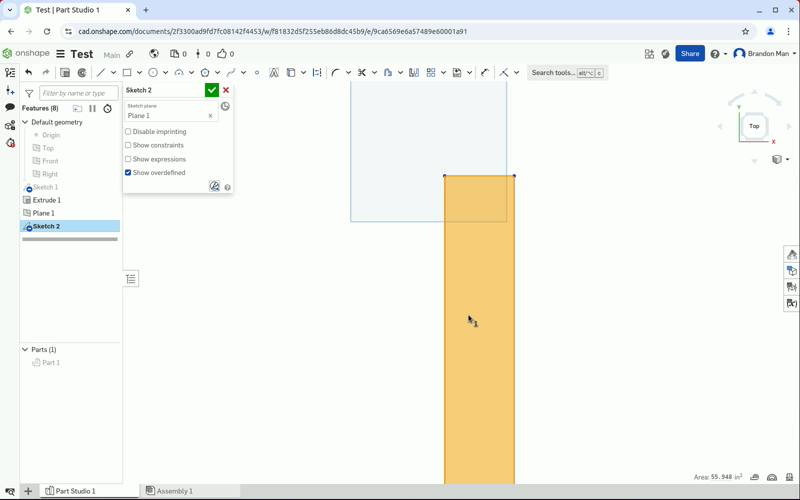
scroll(-6)
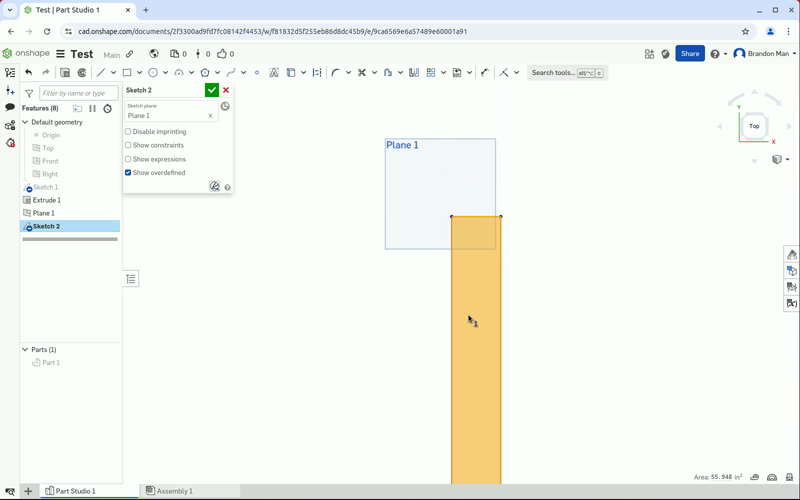
scroll(-6)
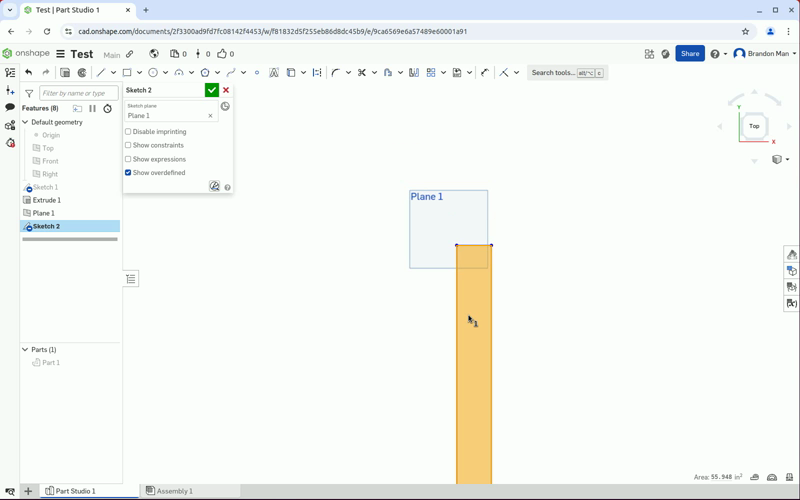
scroll(-6)
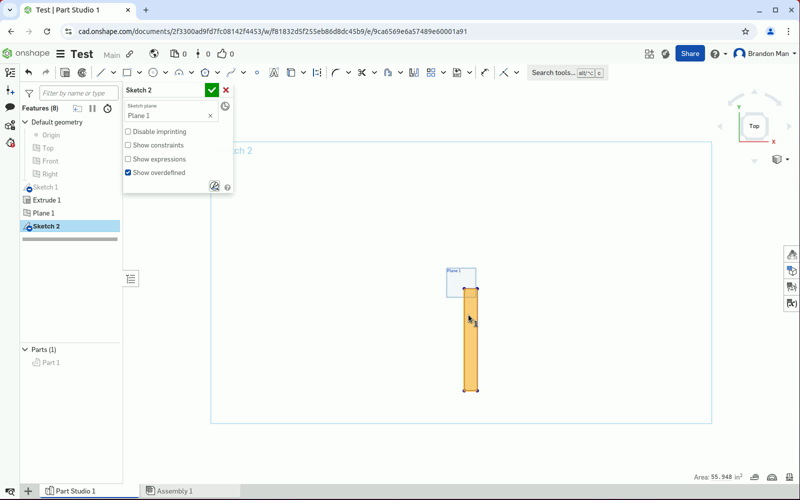
mouse_move(73, 352)
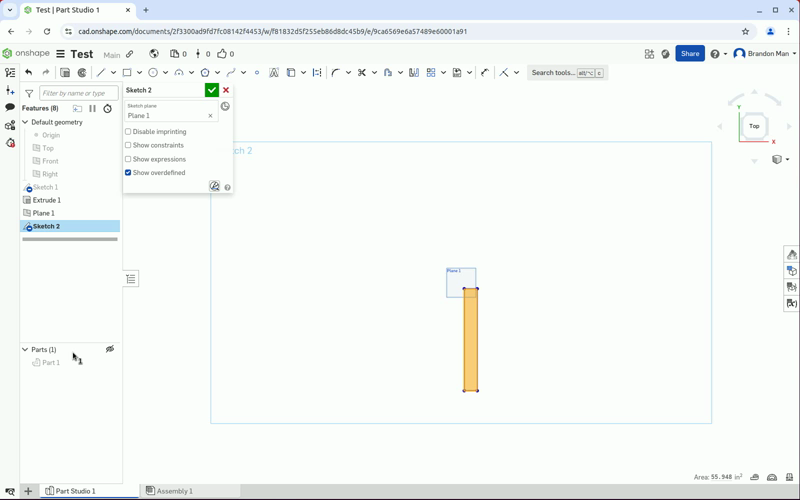
key(shift+y)
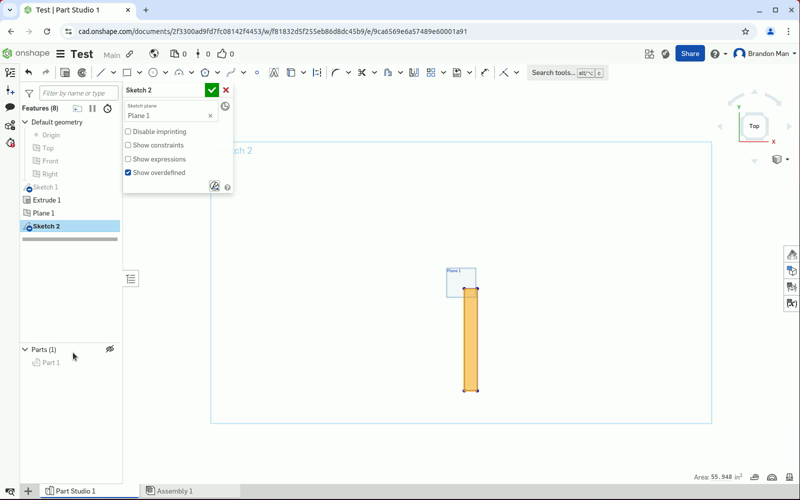
key(shift+e)
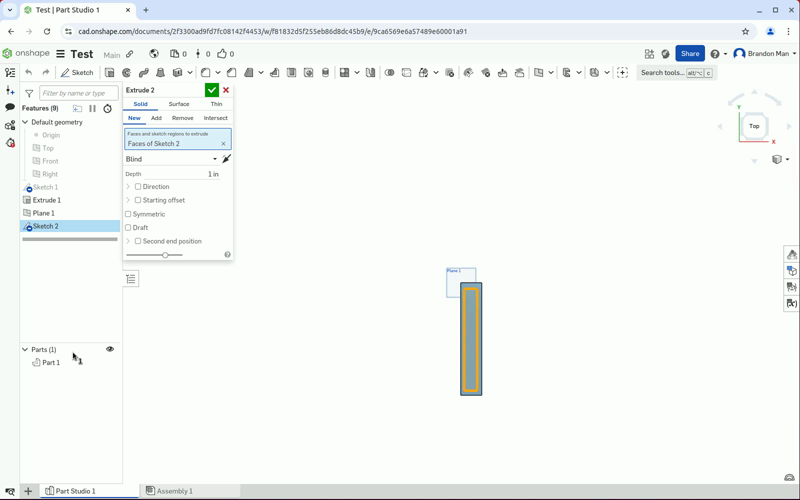
mouse_move(143, 106)
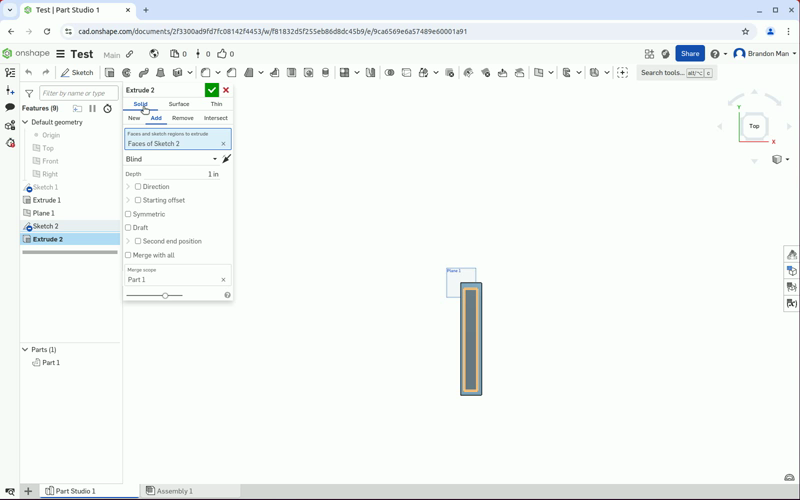
click(143, 106)
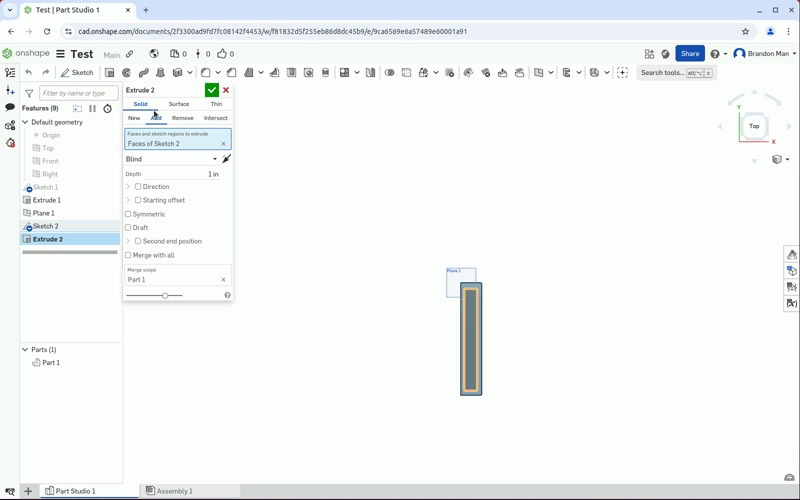
mouse_move(186, 120)
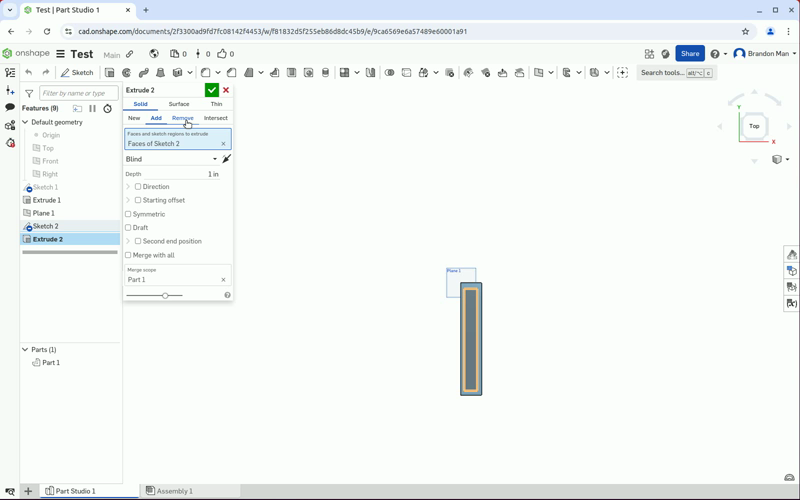
click(186, 120)
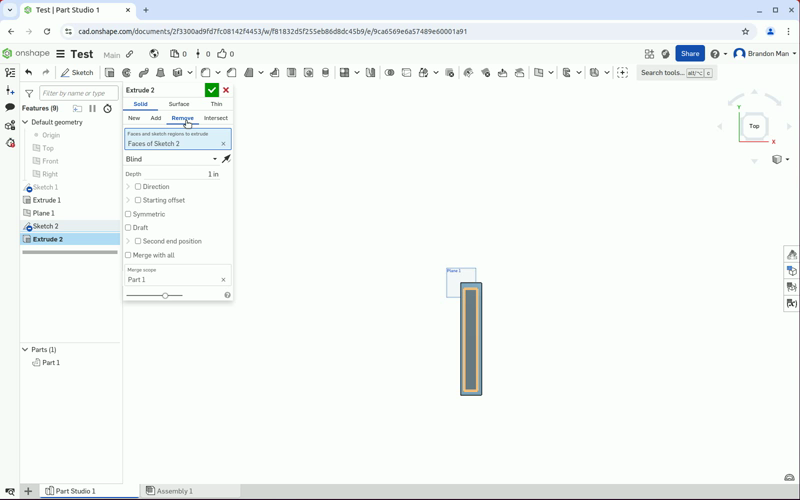
key(tab, 4)
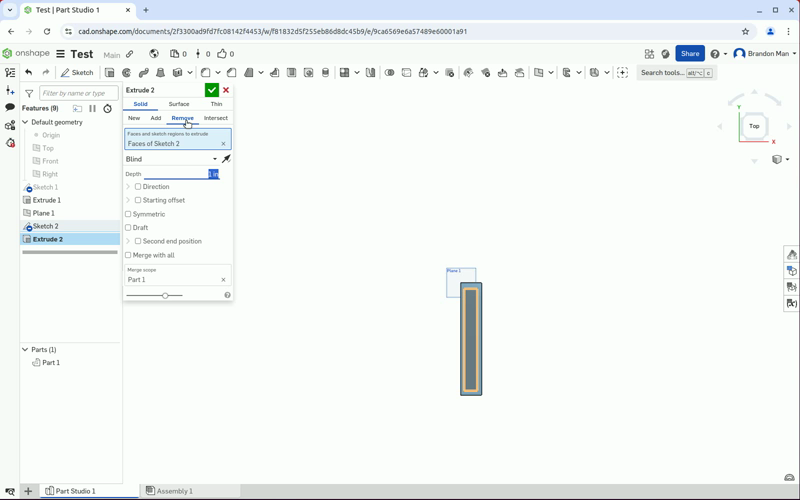
text(3.37)
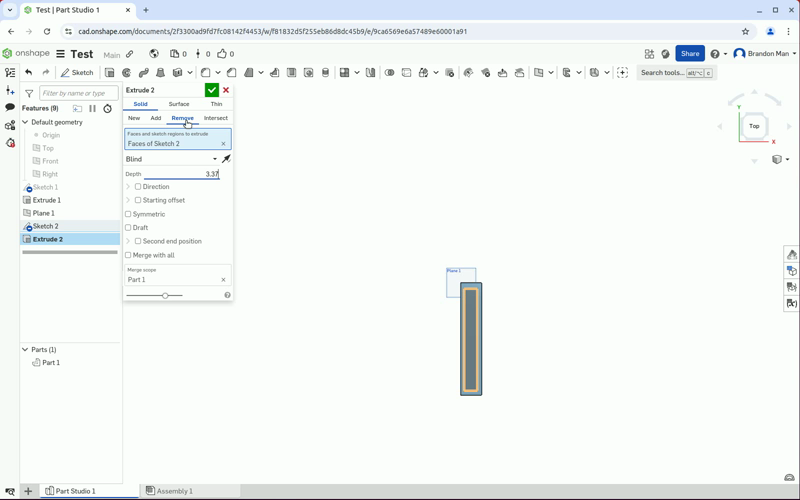
key(tab, 6)
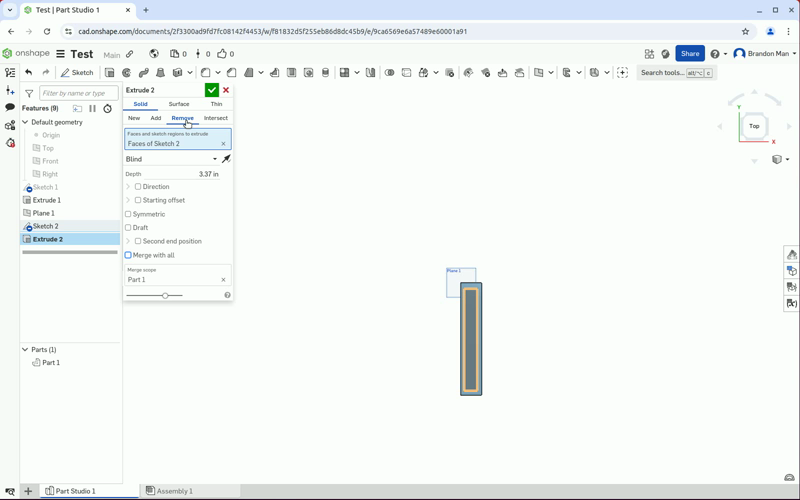
key(space)
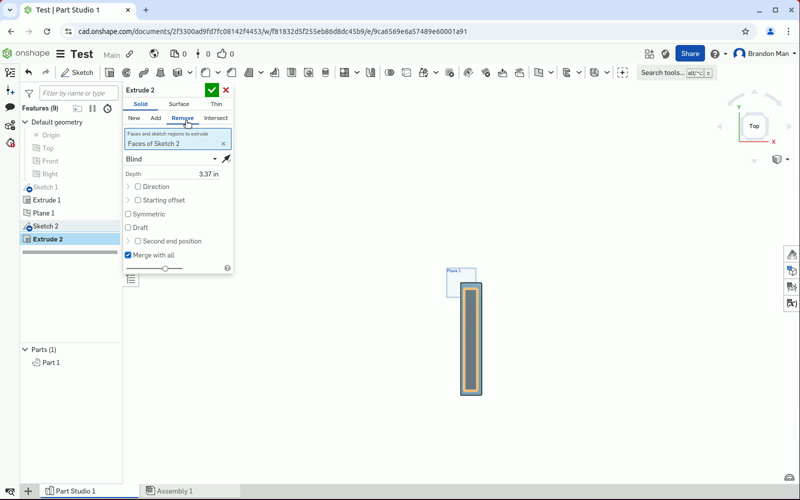
key(enter)
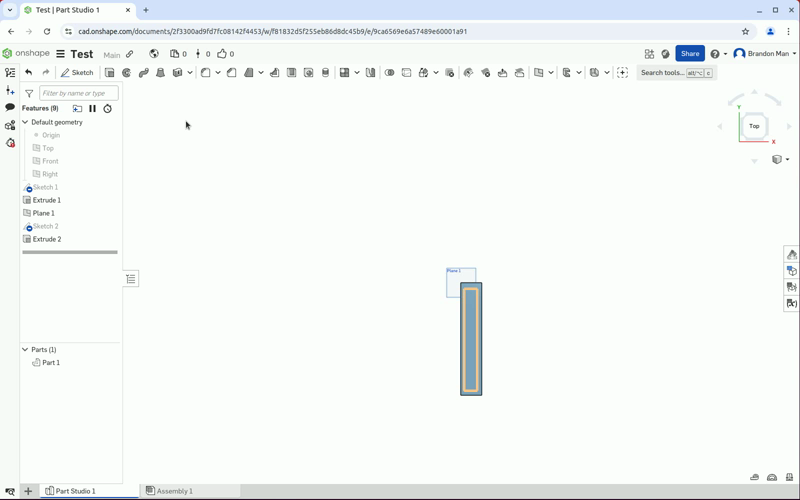
key(shift+h)
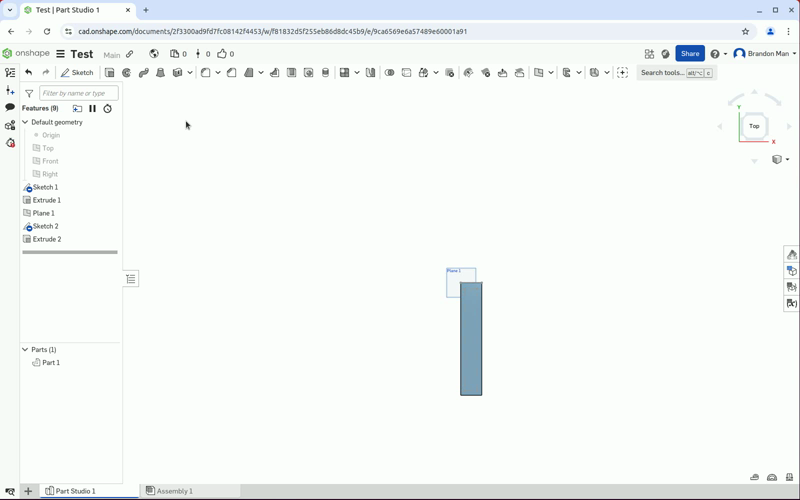
key(shift+h)
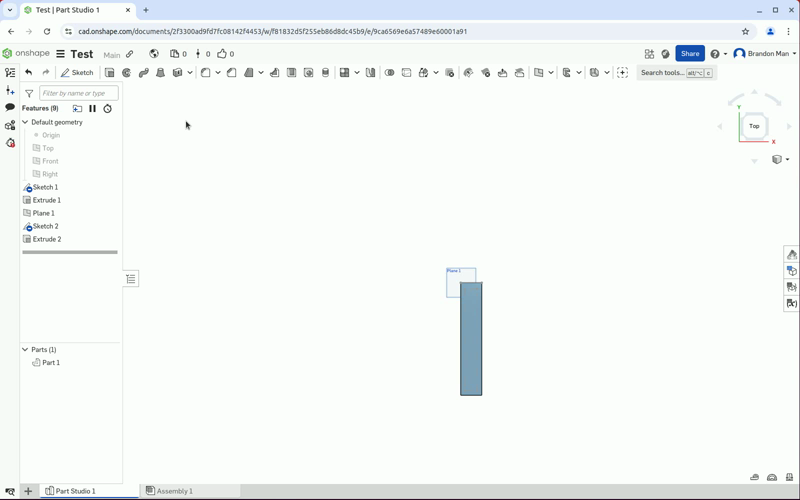
key(shift+7)
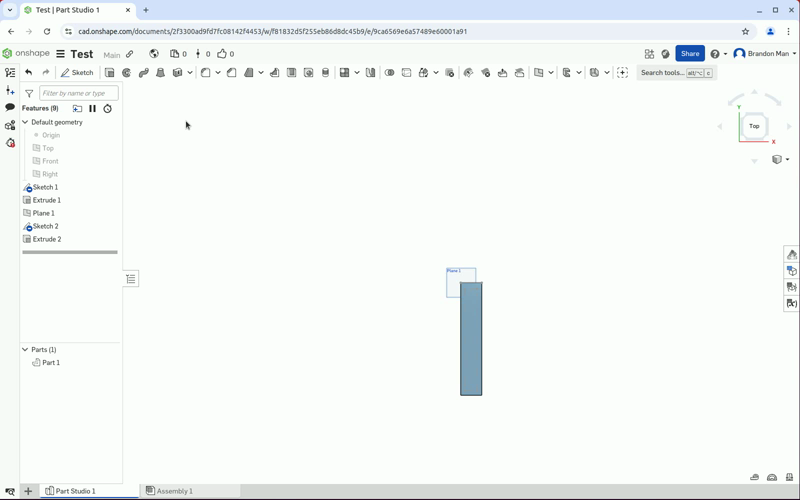
key(up, 3)
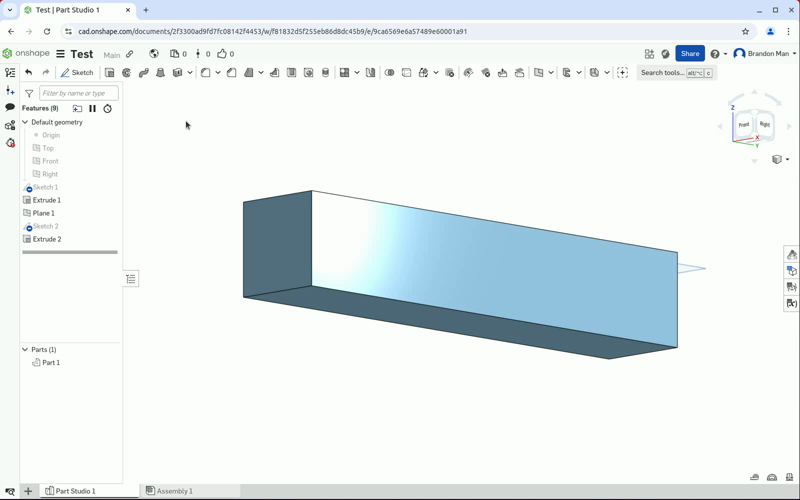
key(left, 3)
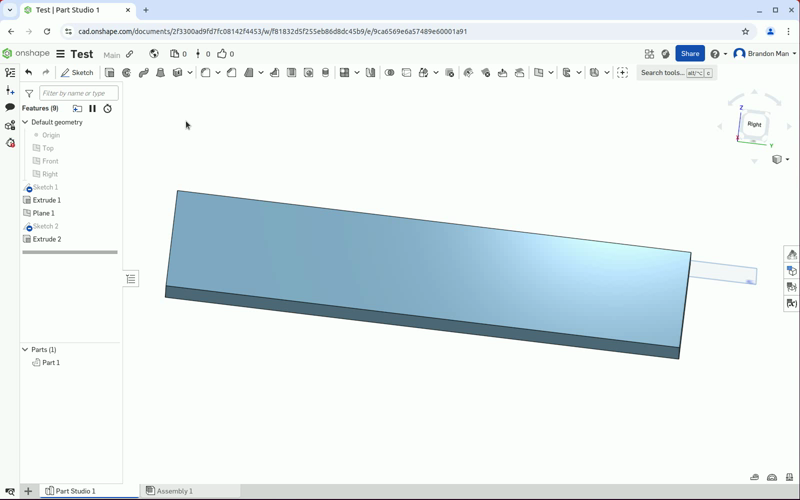
key(right, 3)
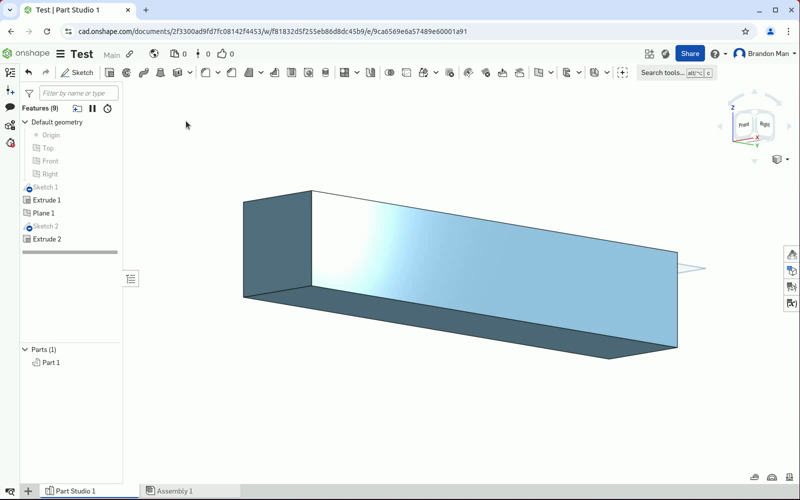
key(down, 3)
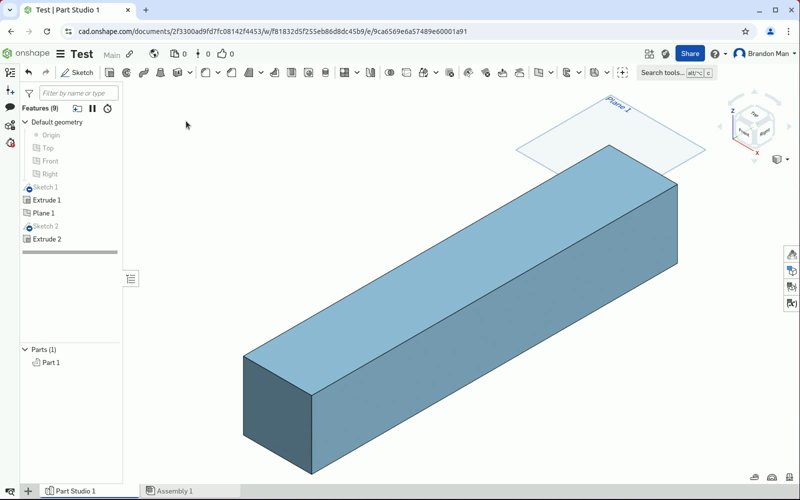
mouse_move(73, 189)
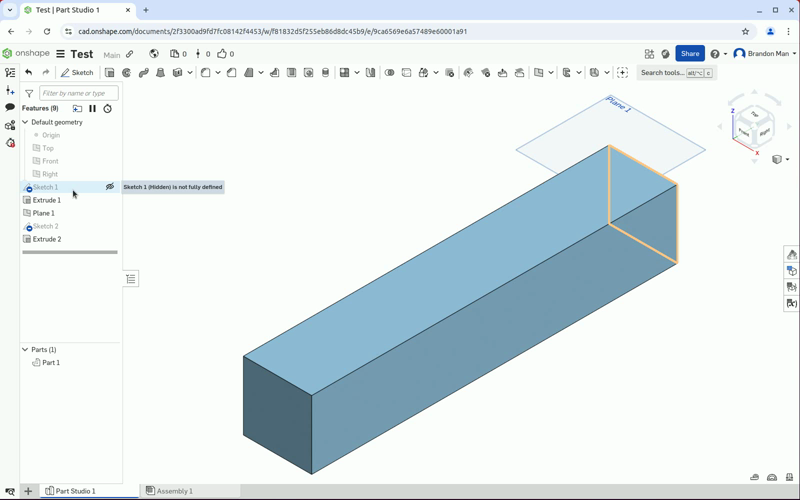
click(73, 189)